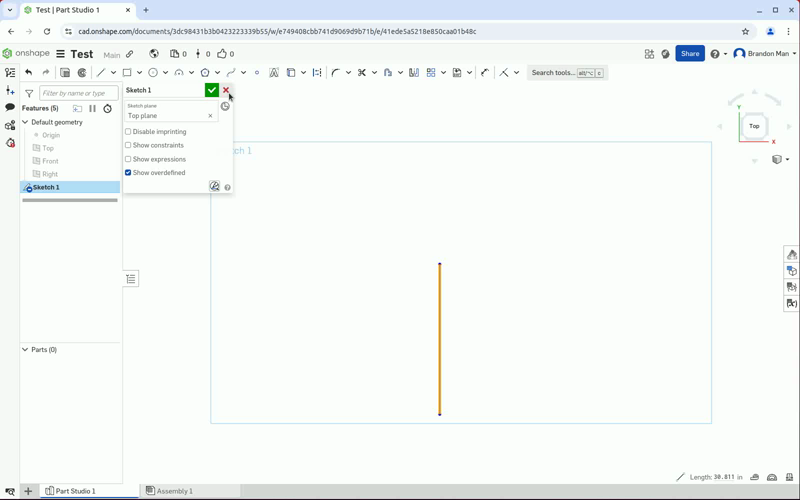
key(shift+h)
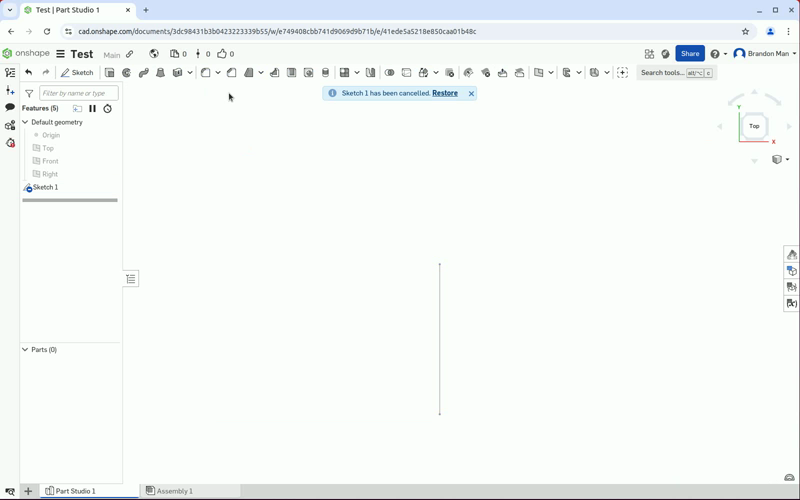
key(shift+s)
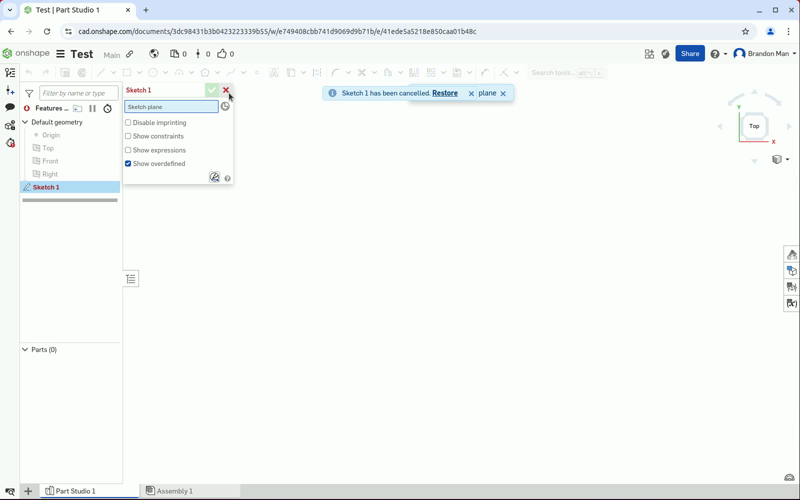
mouse_move(73, 150)
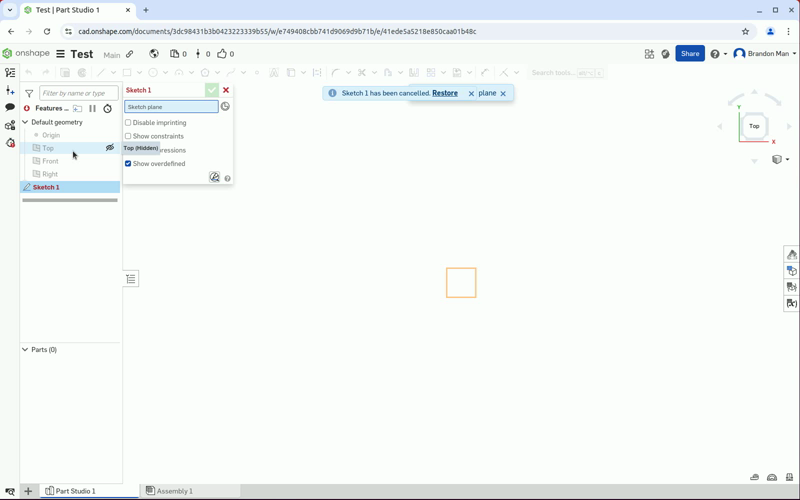
click(73, 150)
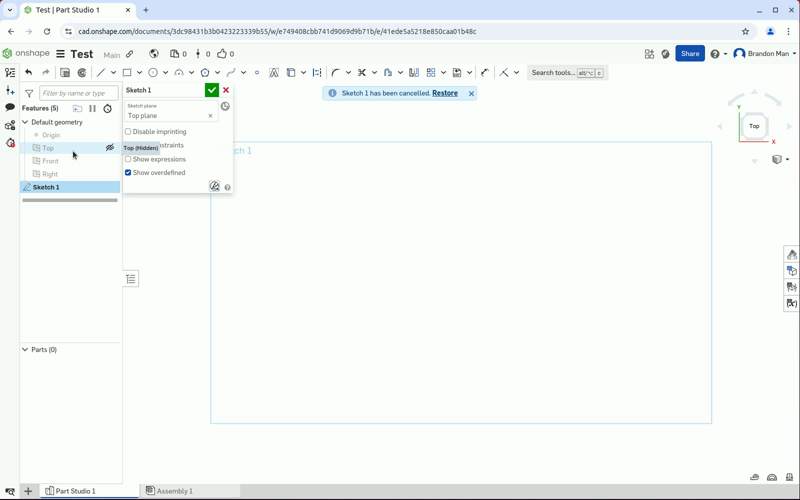
mouse_move(73, 352)
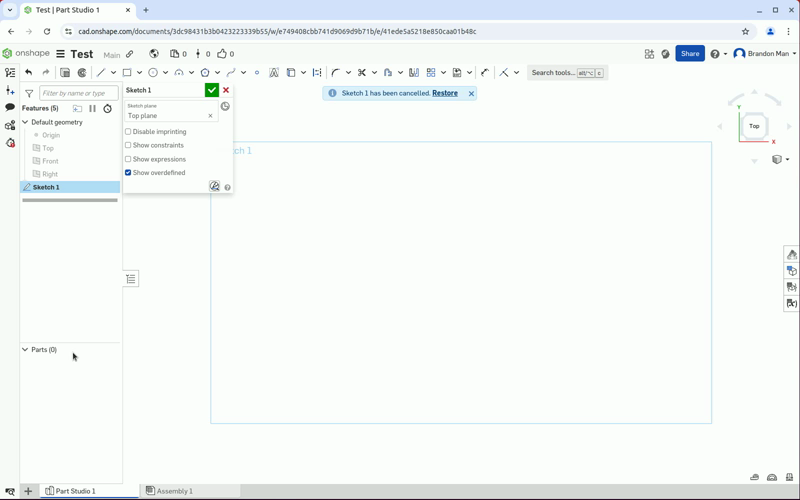
key(y)
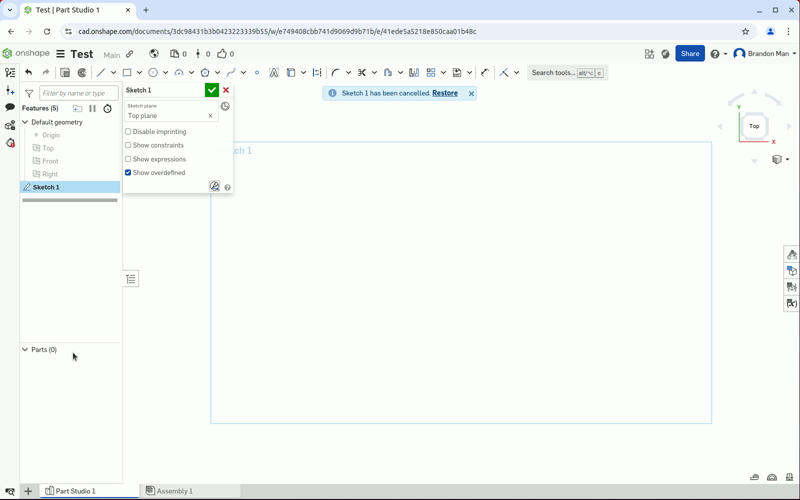
key(l)
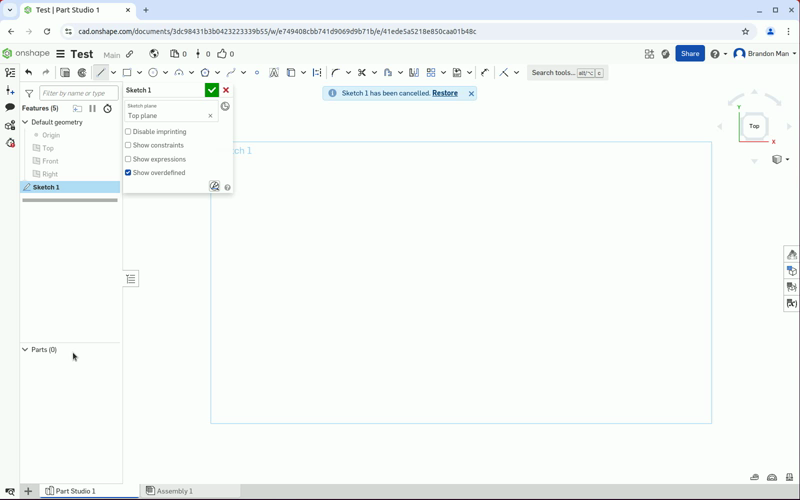
key_down(shift)
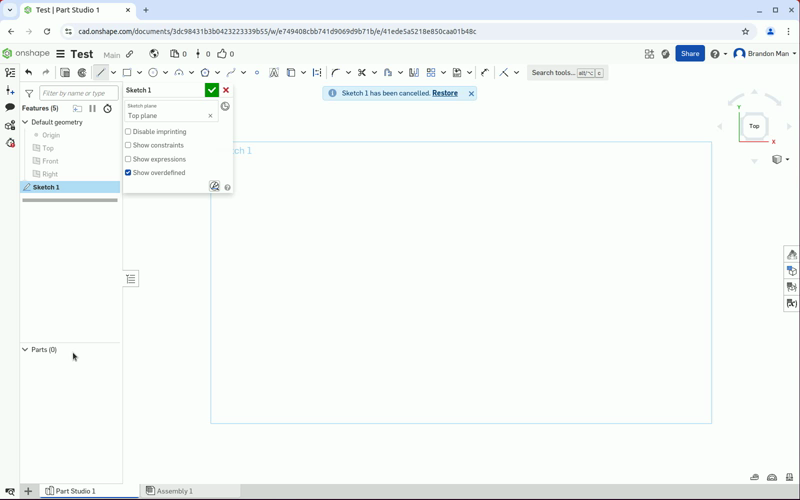
mouse_move(460, 282)
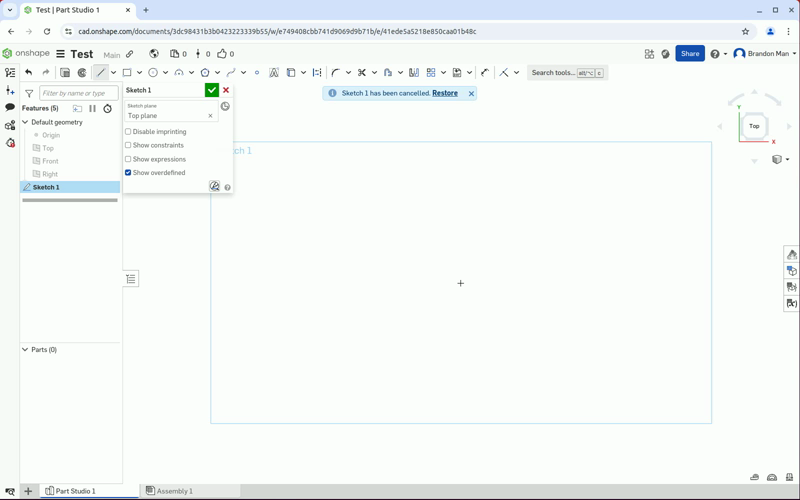
click(460, 282)
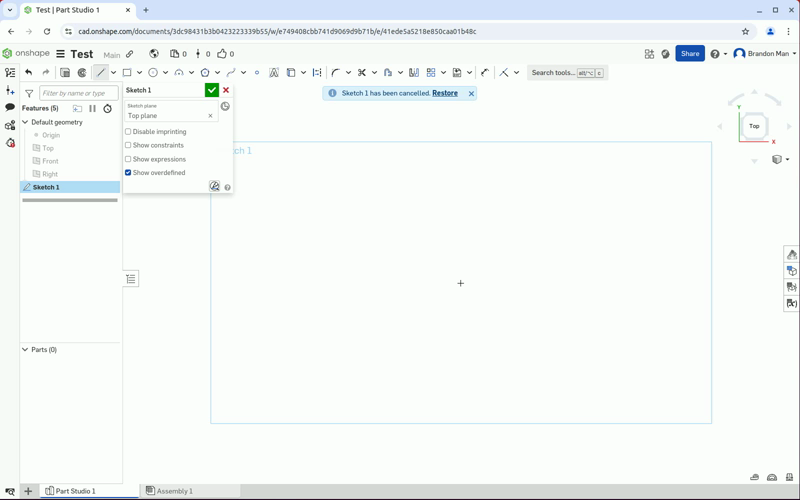
key_up(shift)
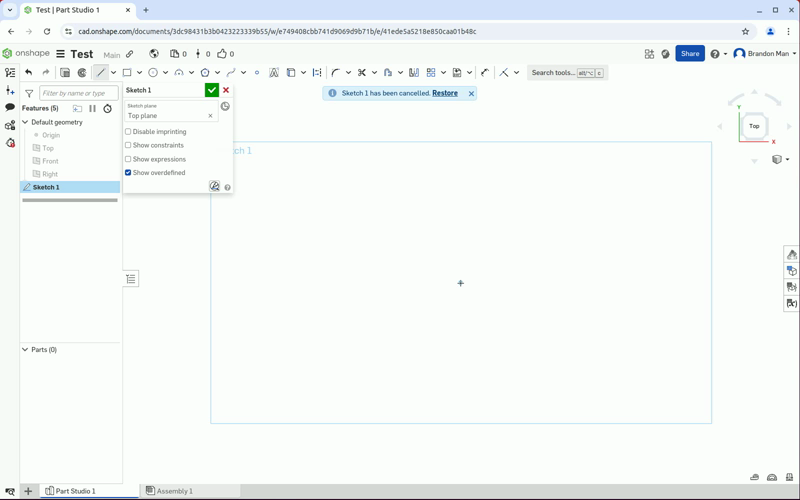
key_down(shift)
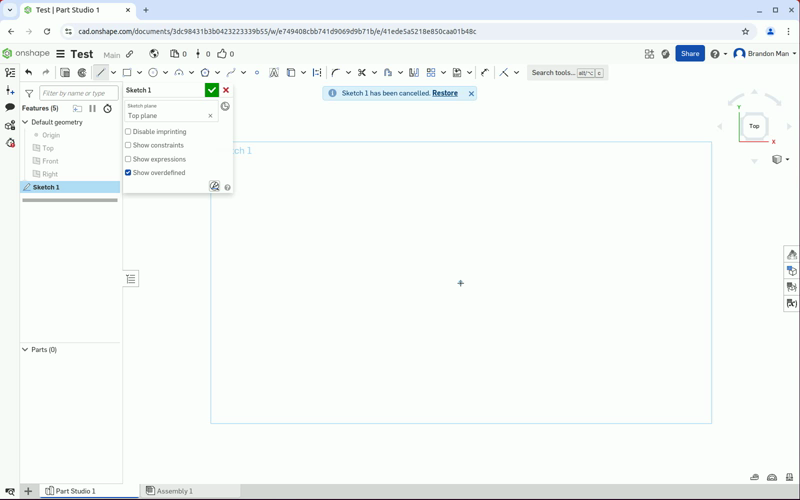
mouse_move(566, 282)
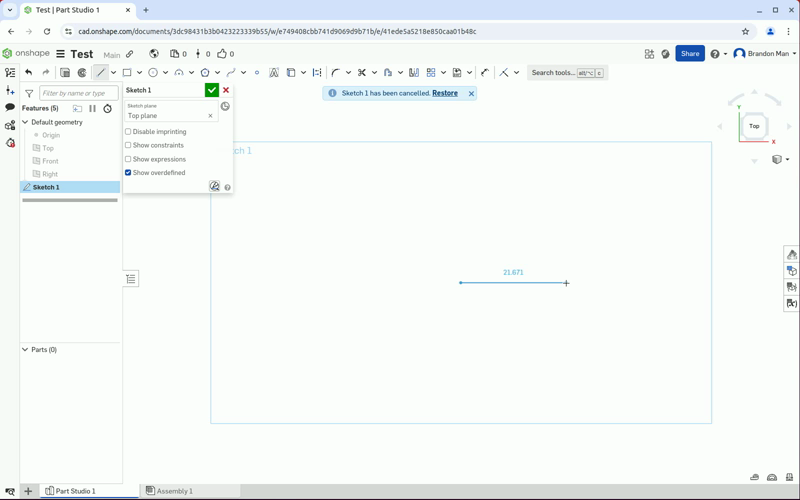
click(566, 282)
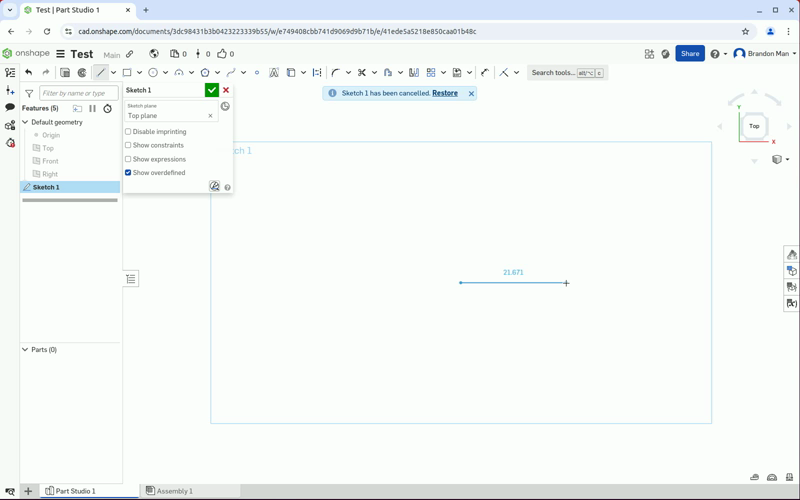
key_up(shift)
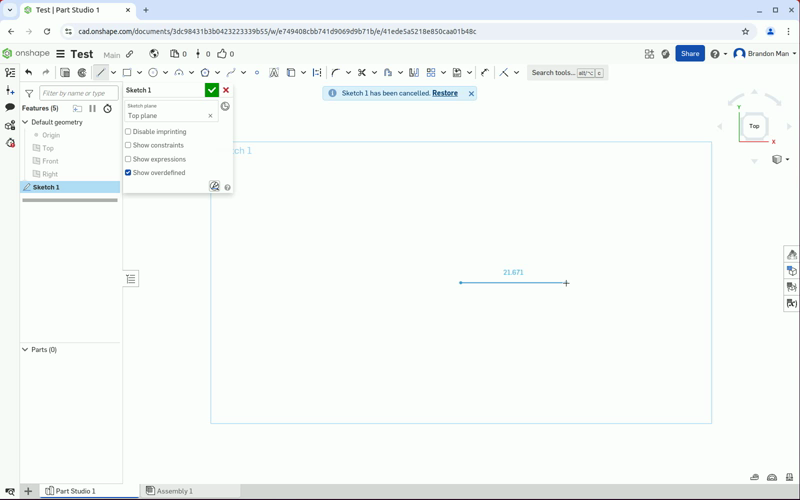
key_down(shift)
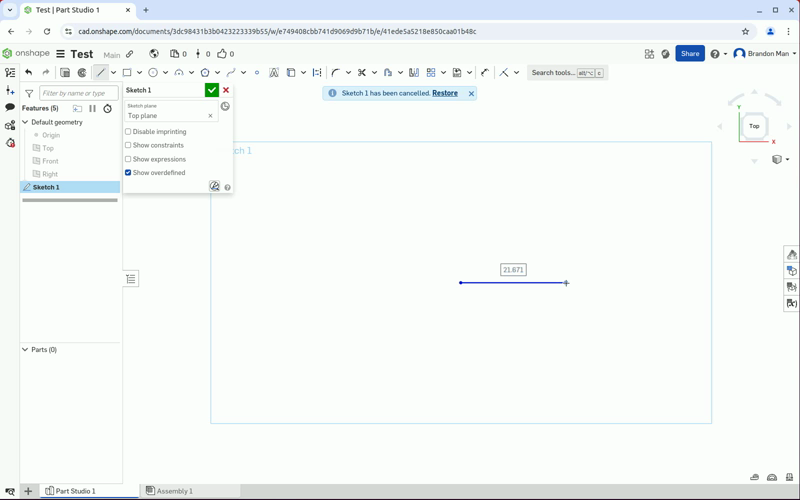
mouse_move(566, 170)
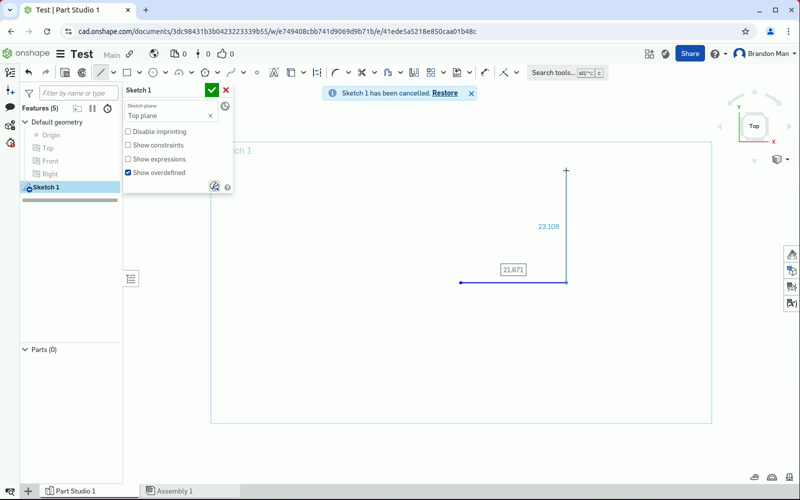
click(566, 170)
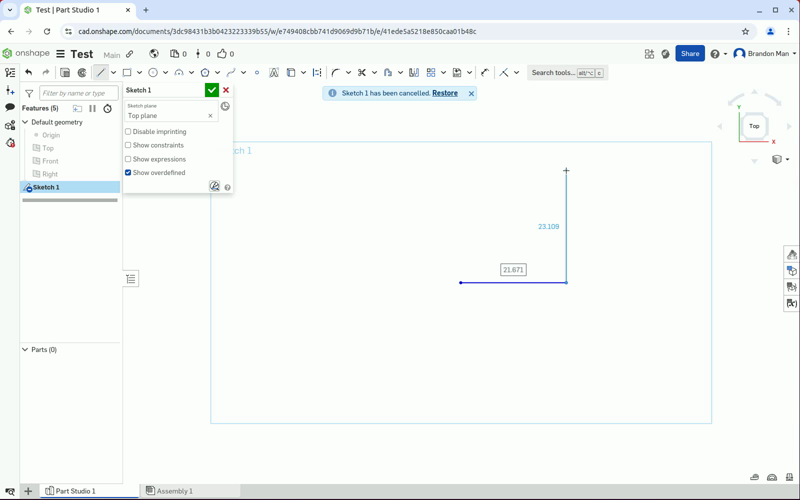
key_up(shift)
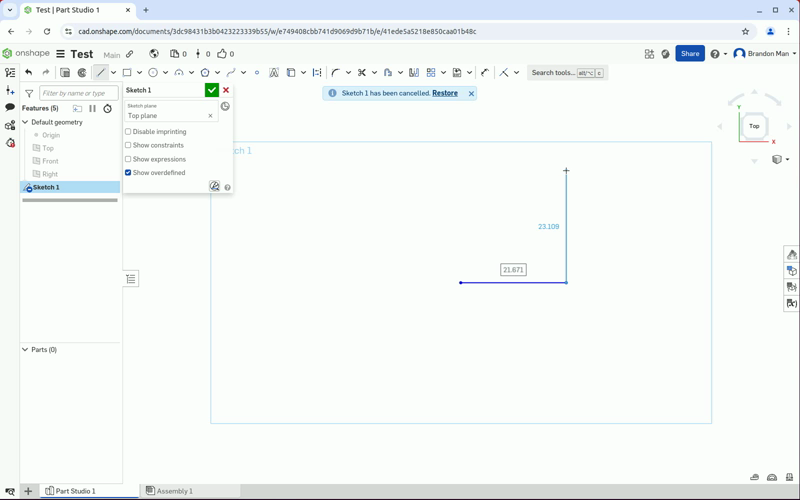
key_down(shift)
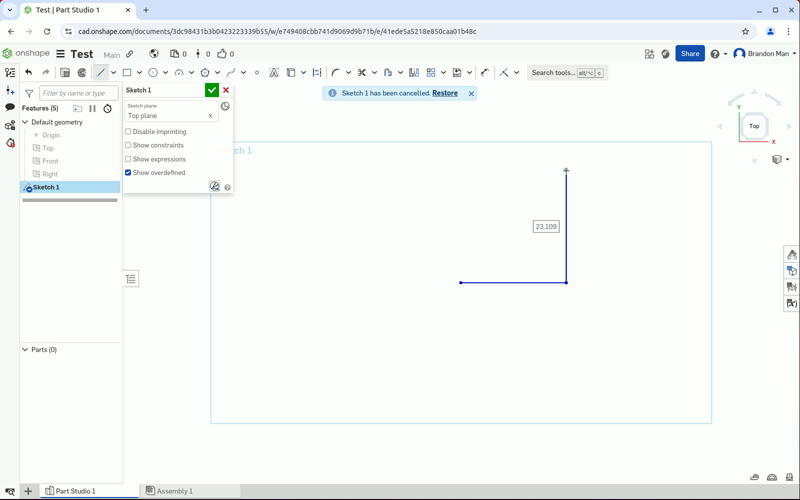
mouse_move(460, 170)
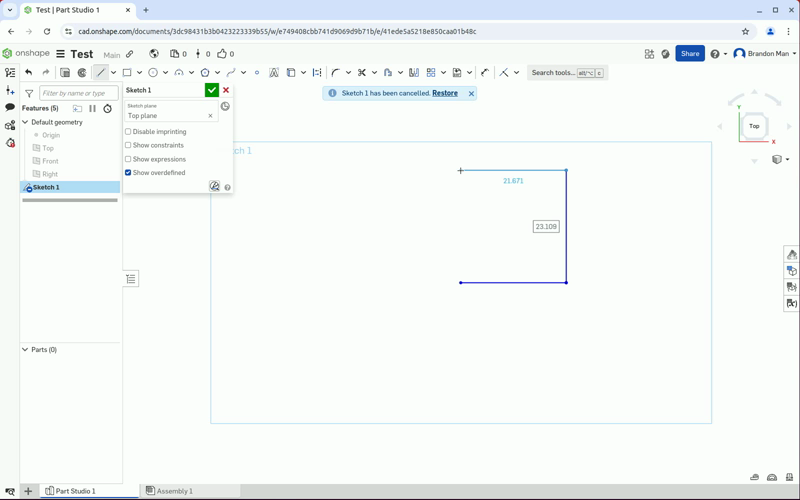
click(460, 170)
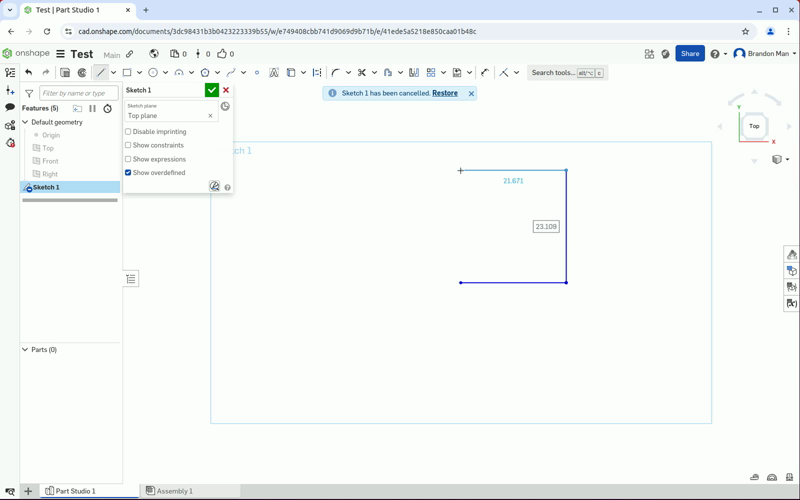
key_up(shift)
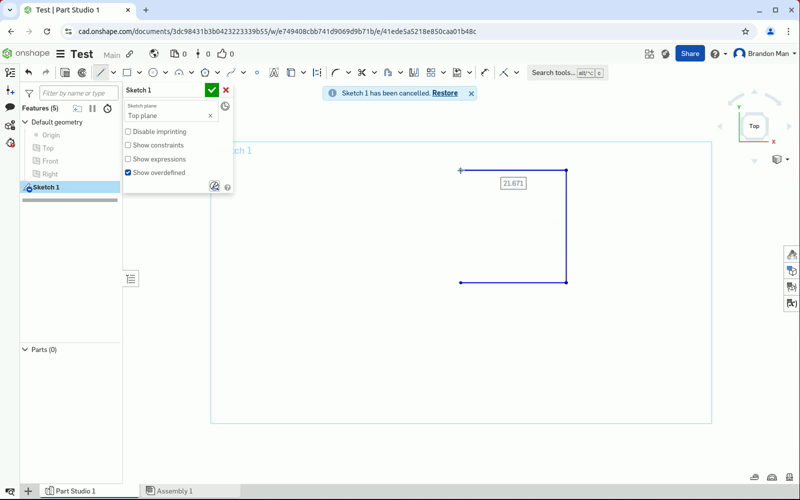
key_down(shift)
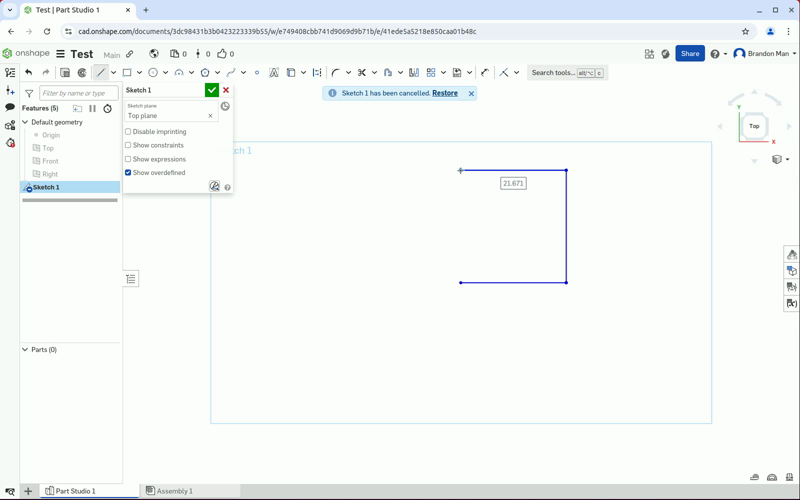
mouse_move(460, 282)
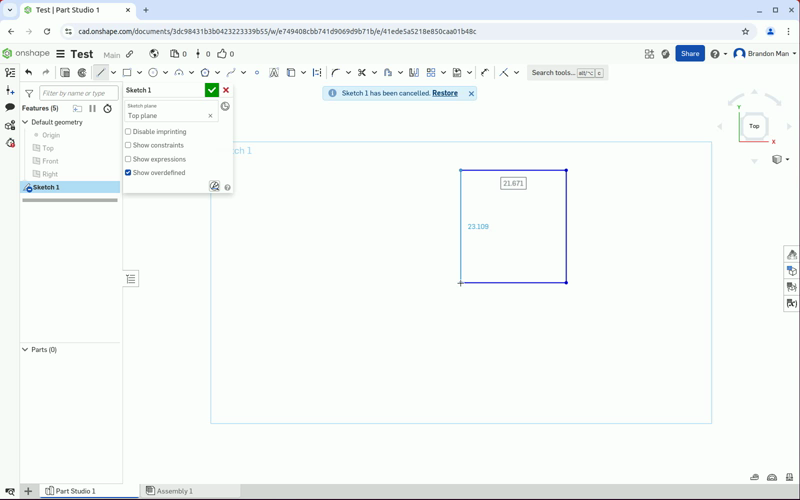
key_up(shift)
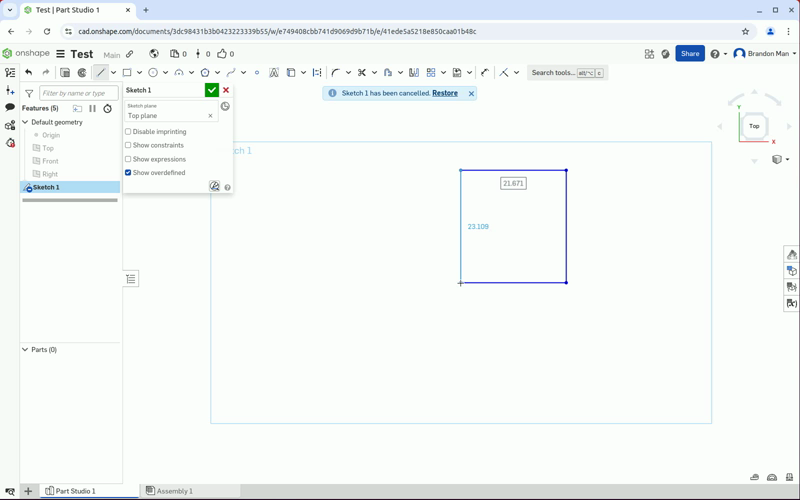
click(460, 282)
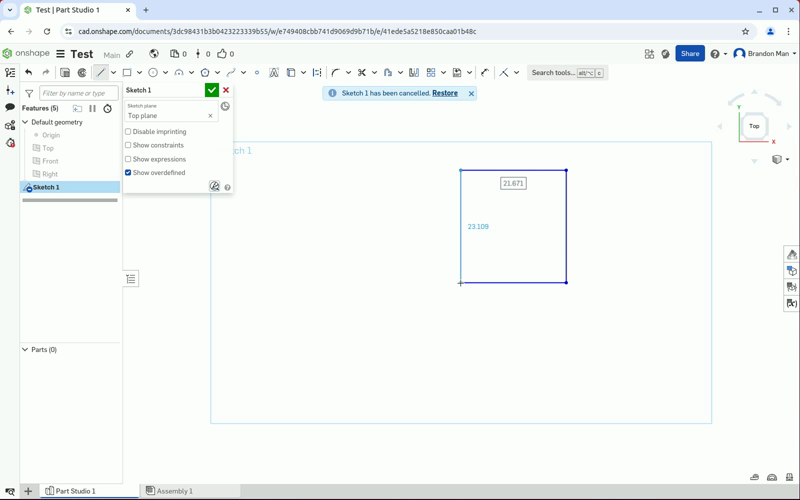
key(esc)
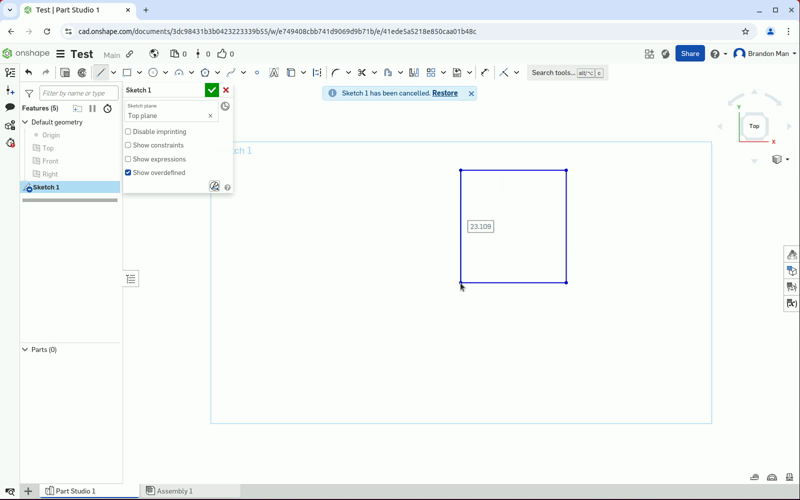
mouse_move(542, 253)
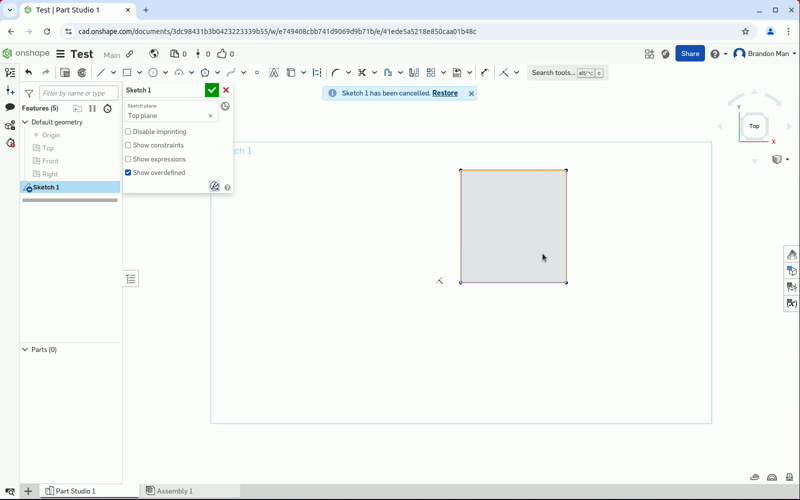
click(542, 253)
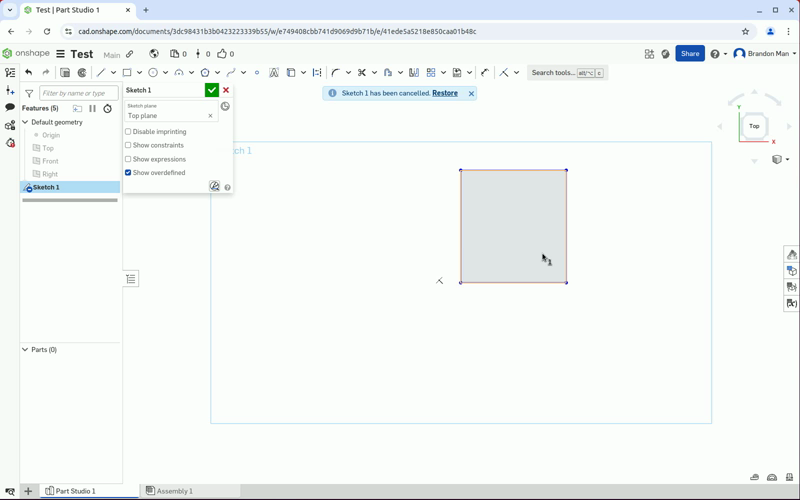
mouse_move(73, 352)
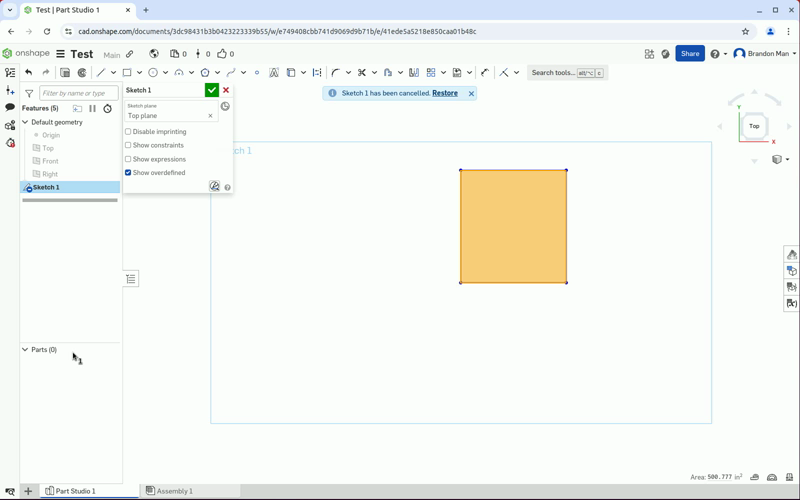
key(shift+y)
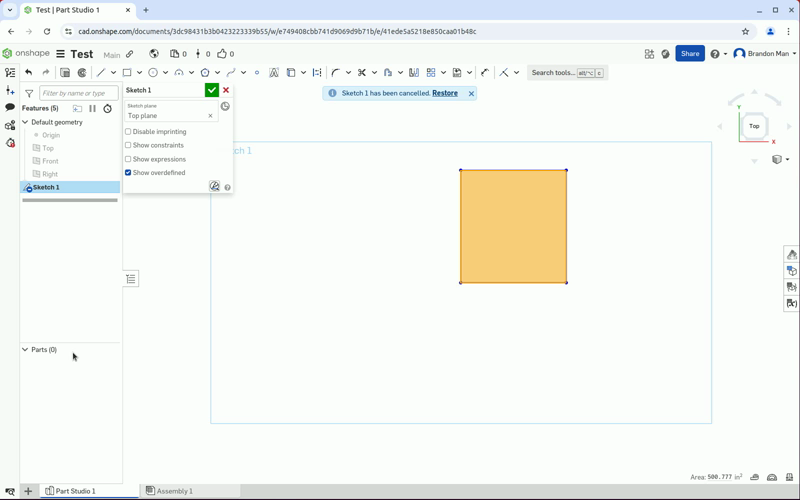
key(shift+e)
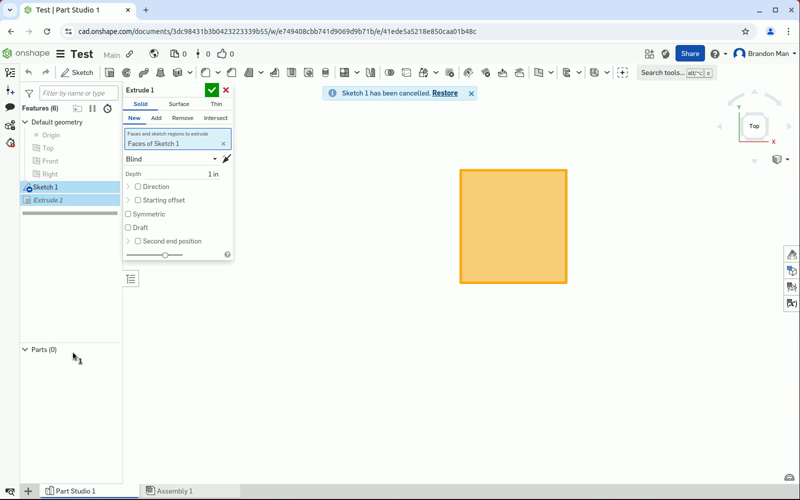
mouse_move(143, 106)
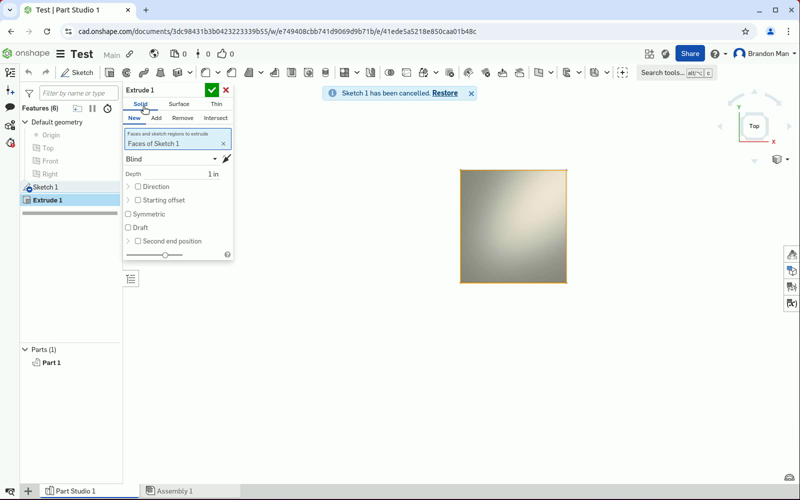
click(143, 106)
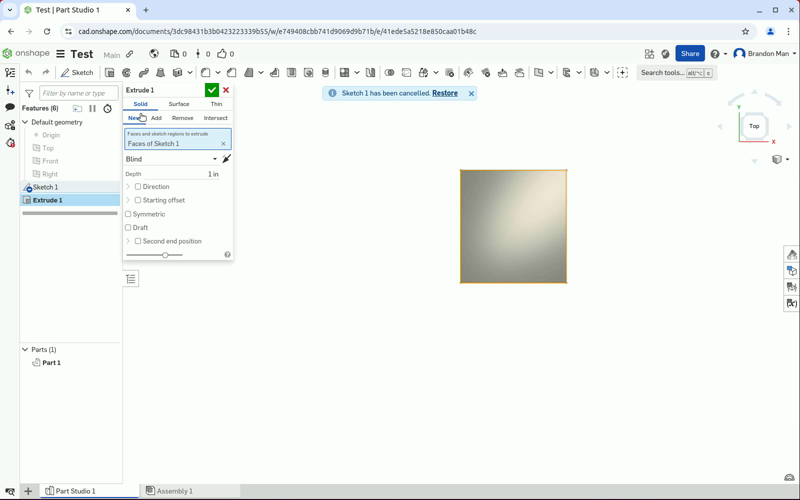
mouse_move(137, 120)
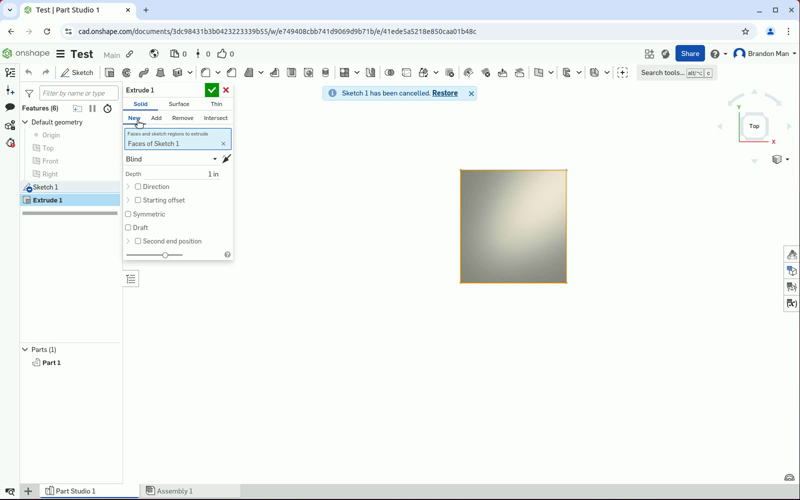
click(137, 120)
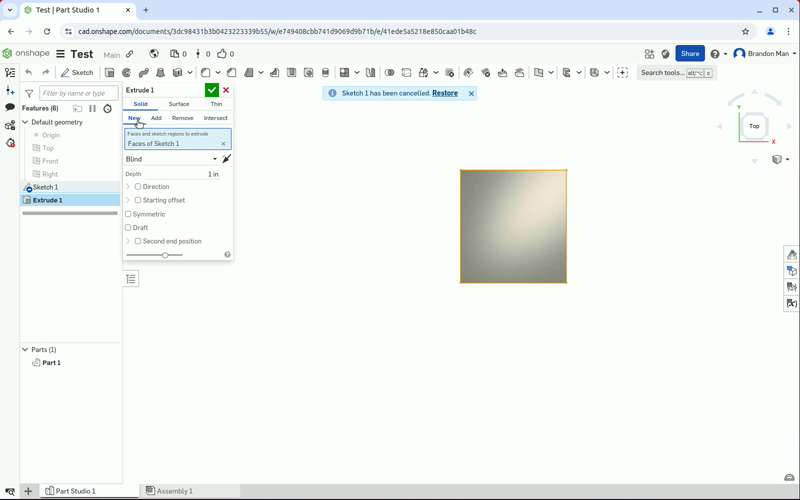
key(tab, 4)
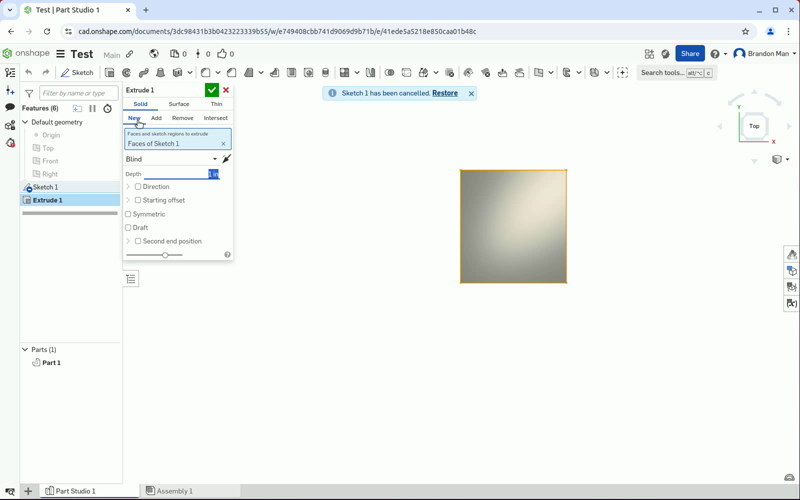
text(0.241)
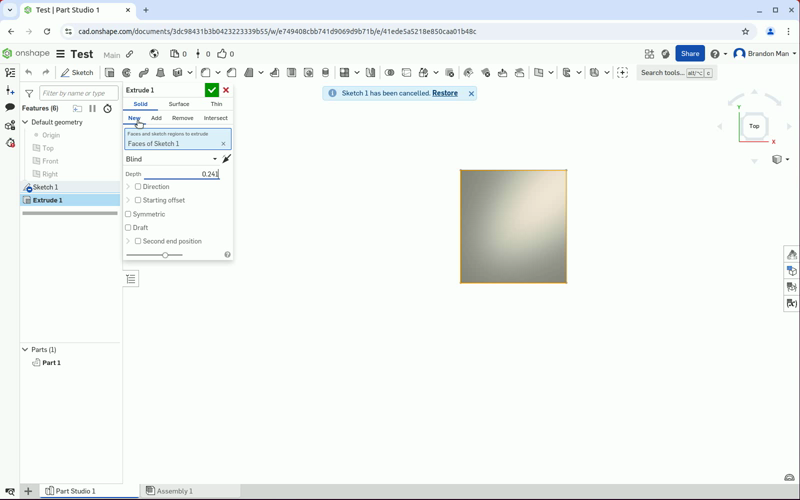
key(enter)
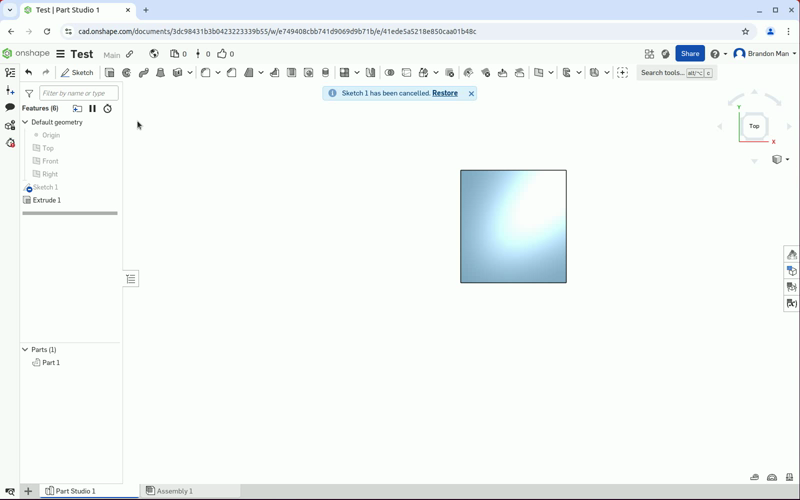
key(shift+h)
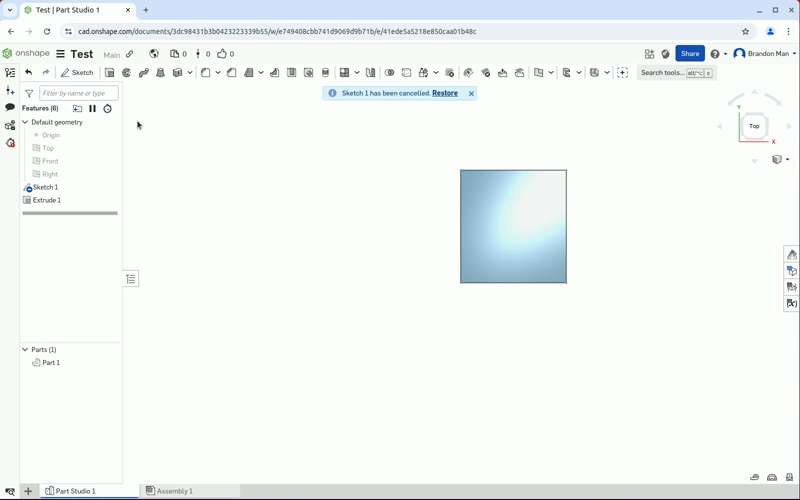
key(shift+h)
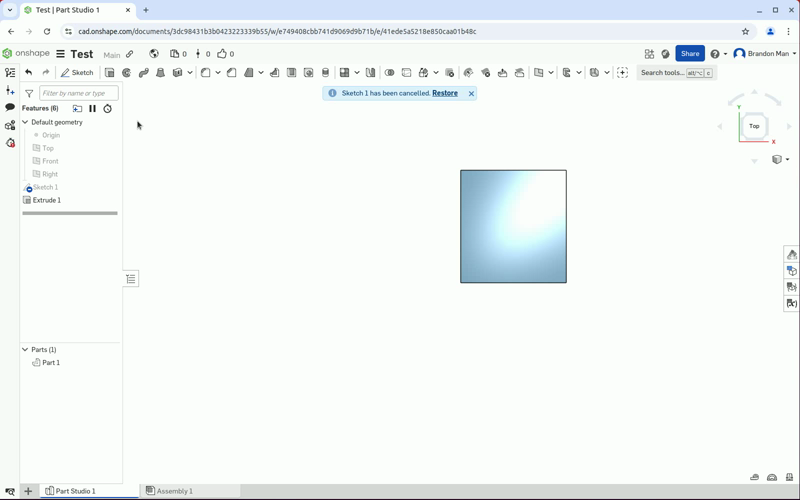
mouse_move(73, 189)
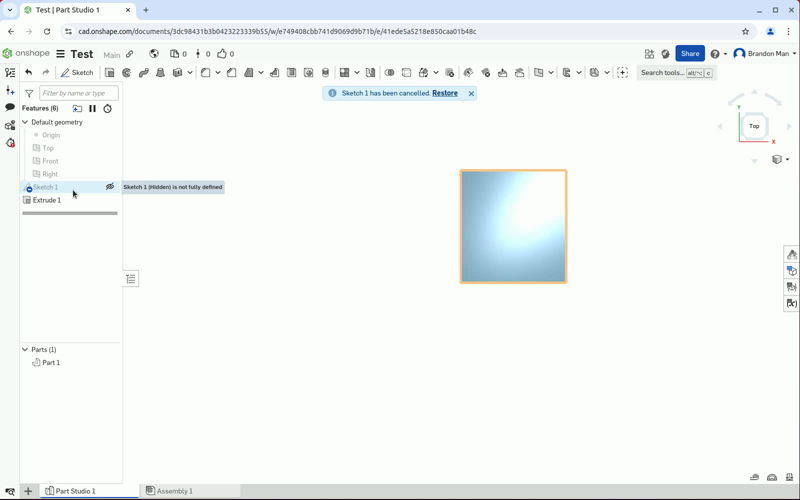
click(73, 189)
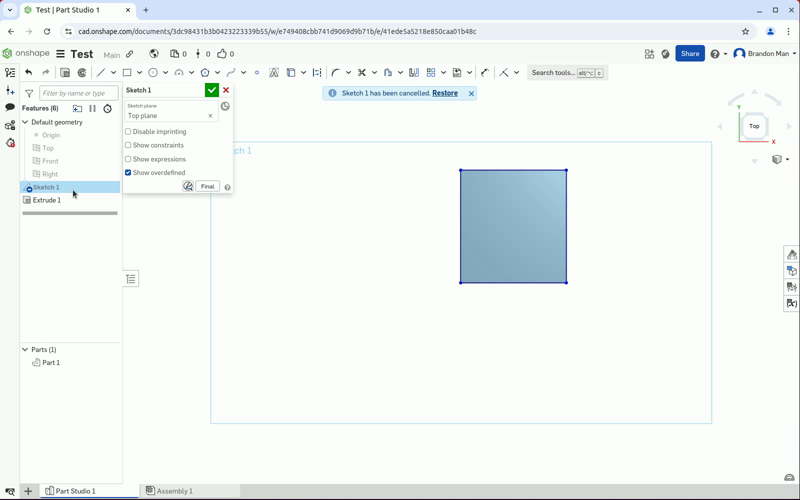
mouse_move(229, 92)
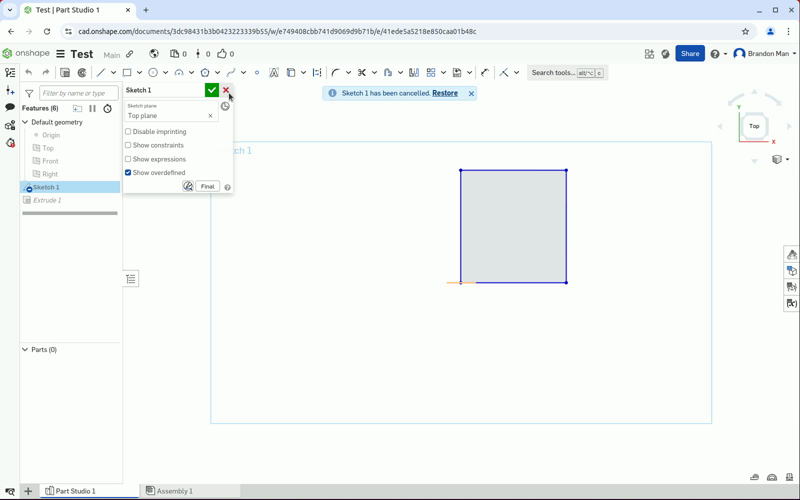
click(229, 92)
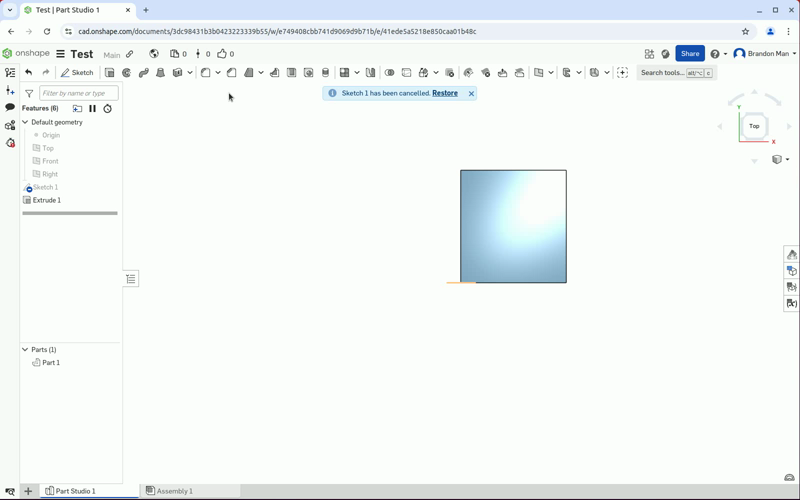
mouse_move(541, 75)
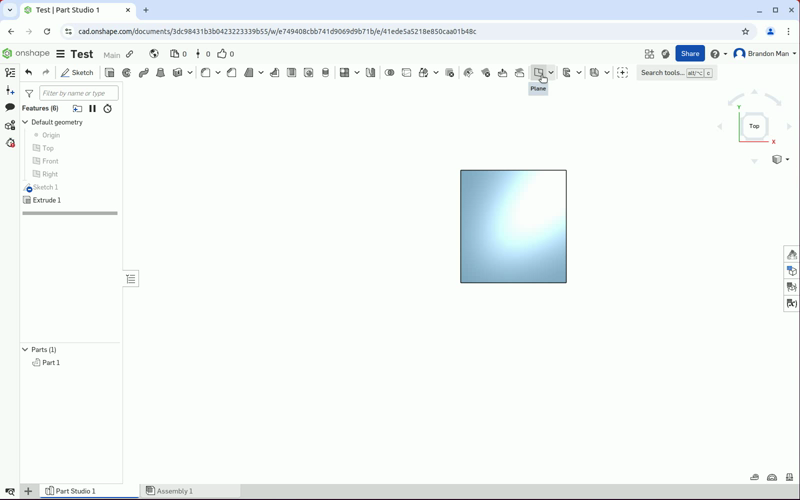
click(541, 75)
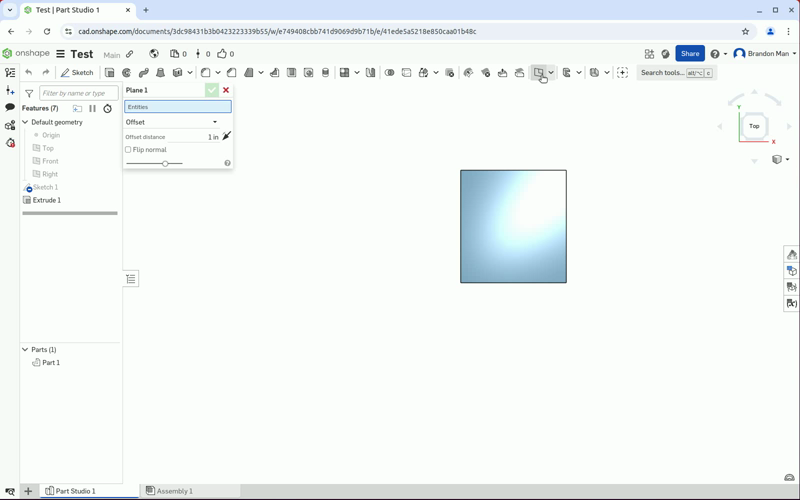
mouse_move(73, 150)
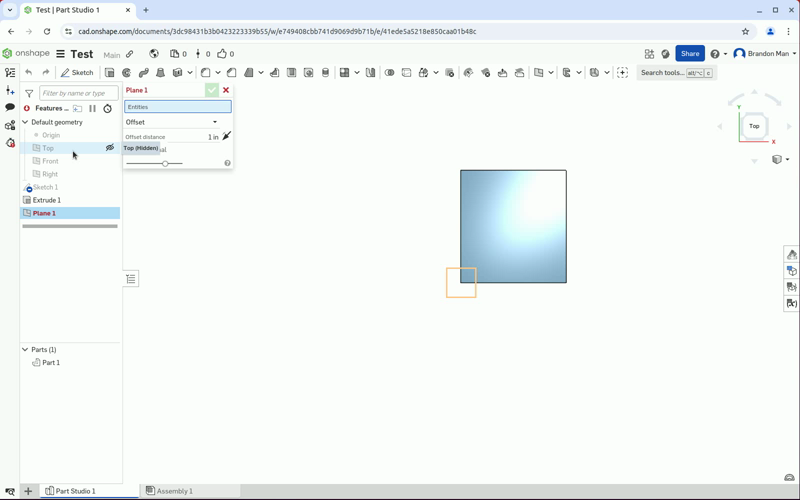
click(73, 150)
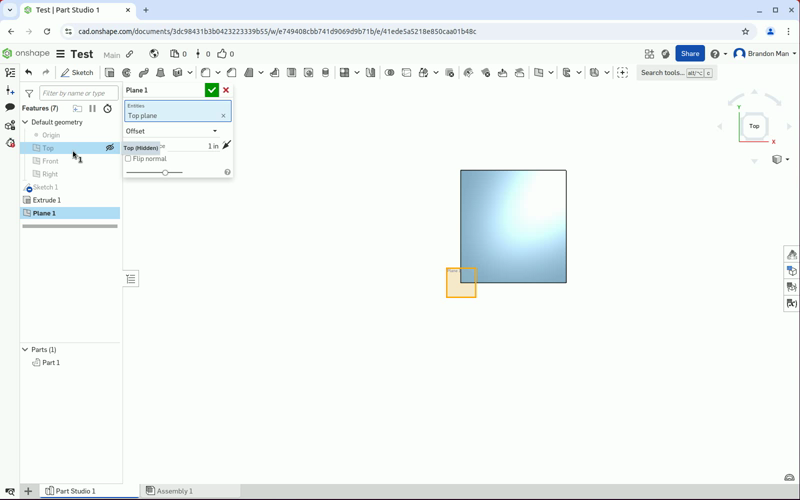
key(tab, 2)
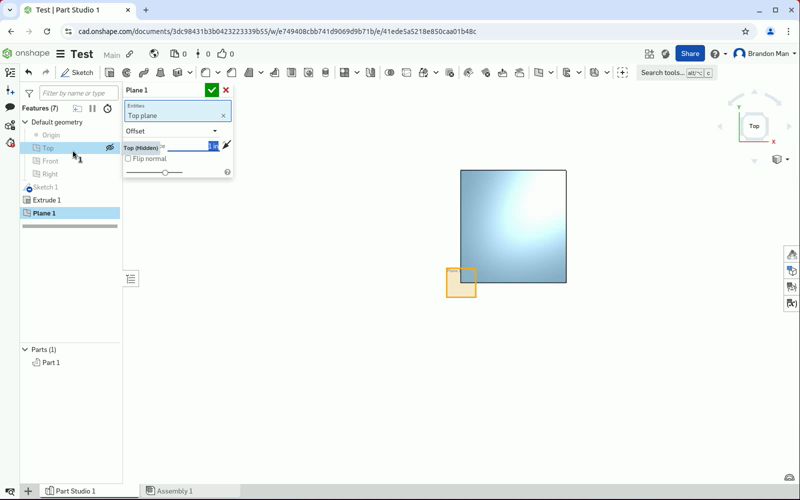
text(0.246)
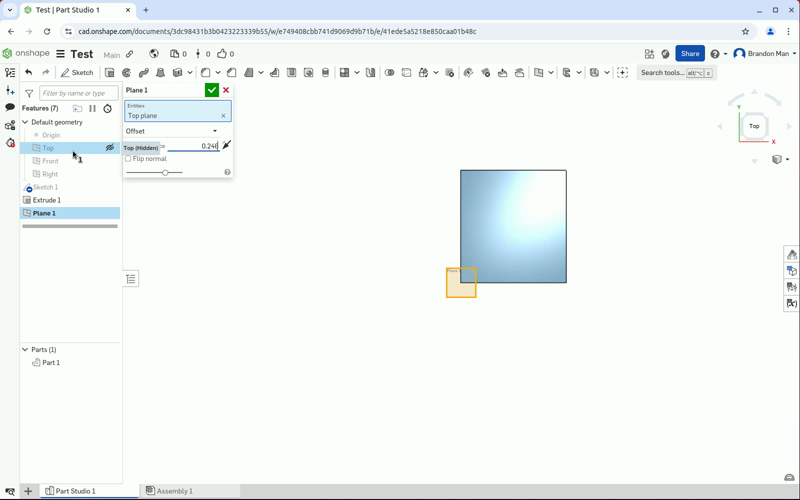
key(enter, 2)
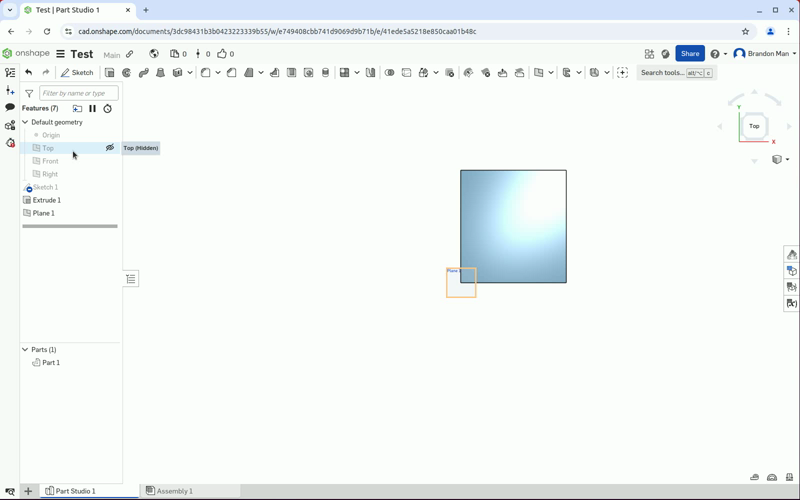
key(shift+s)
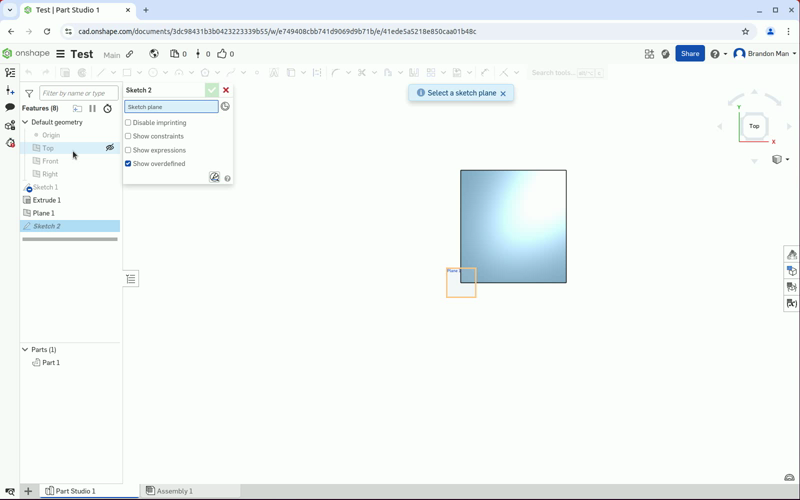
mouse_move(73, 215)
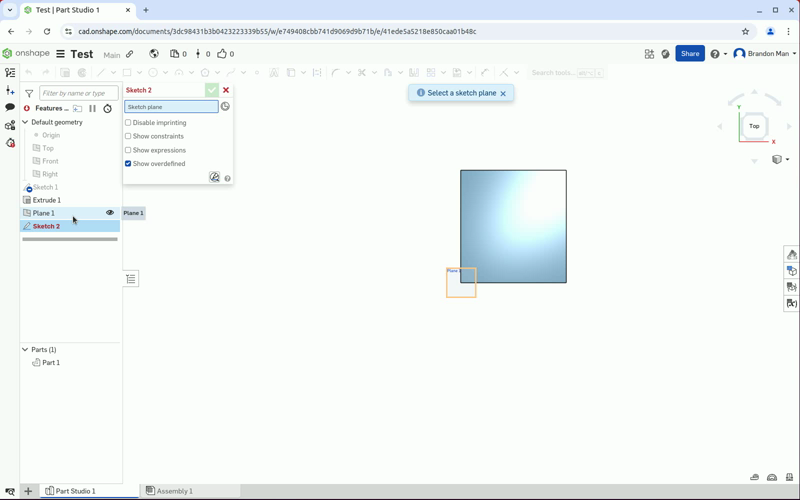
click(73, 215)
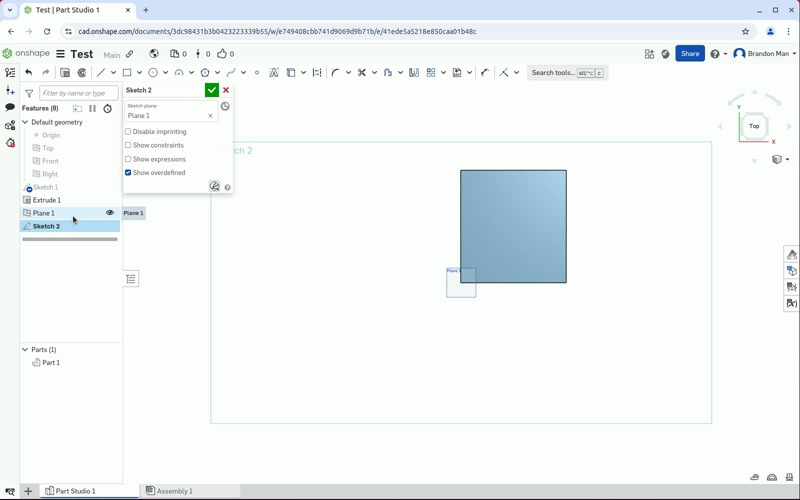
mouse_move(73, 352)
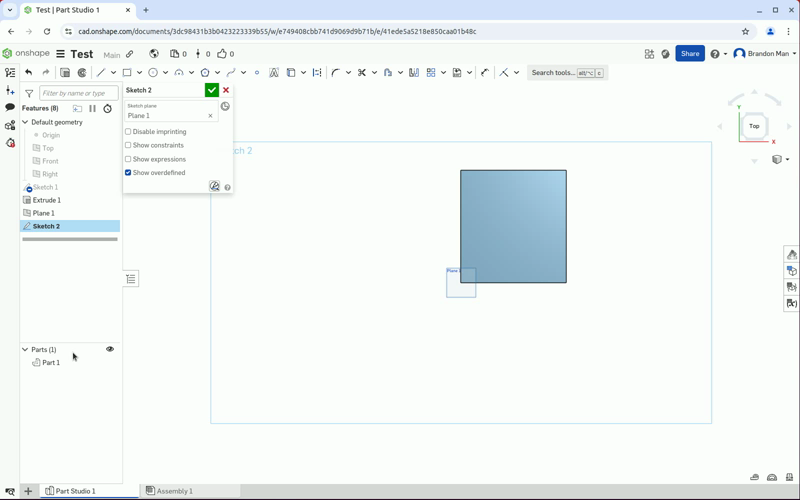
key(y)
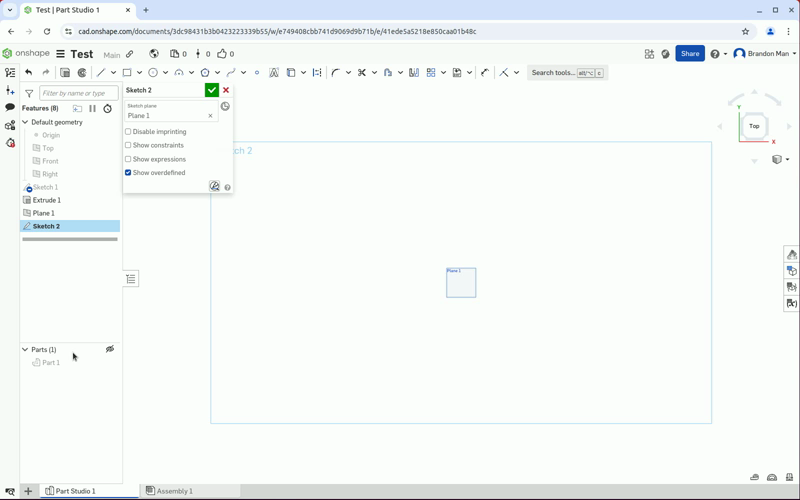
key(l)
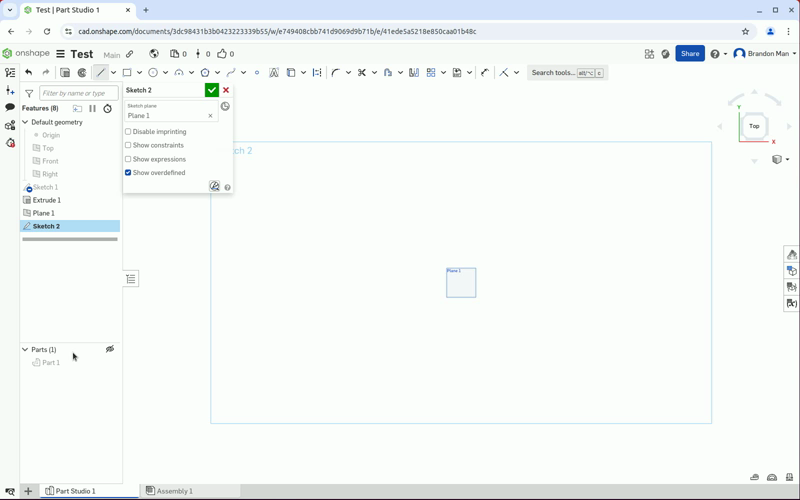
key_down(shift)
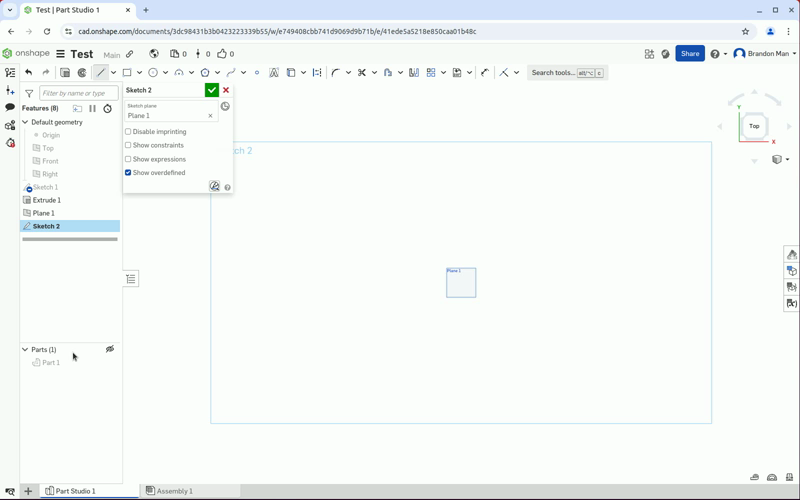
mouse_move(527, 282)
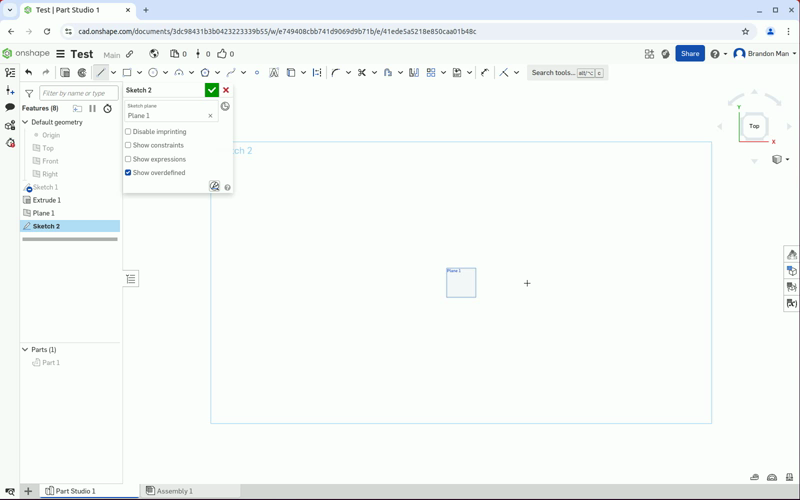
click(527, 282)
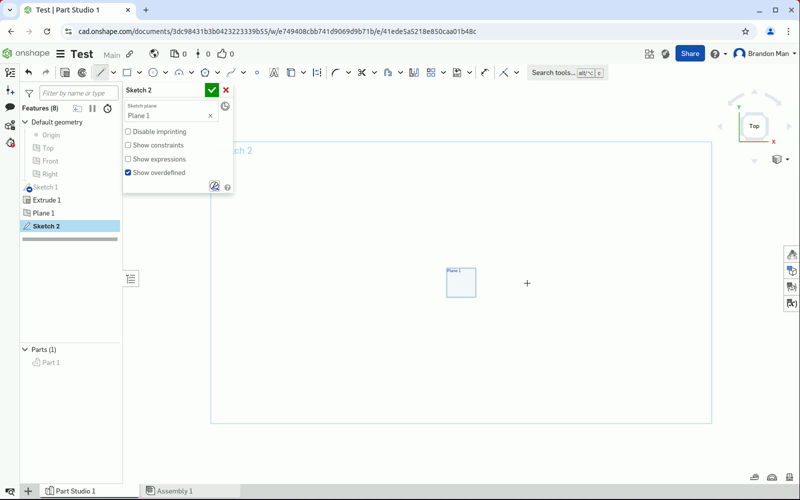
key_up(shift)
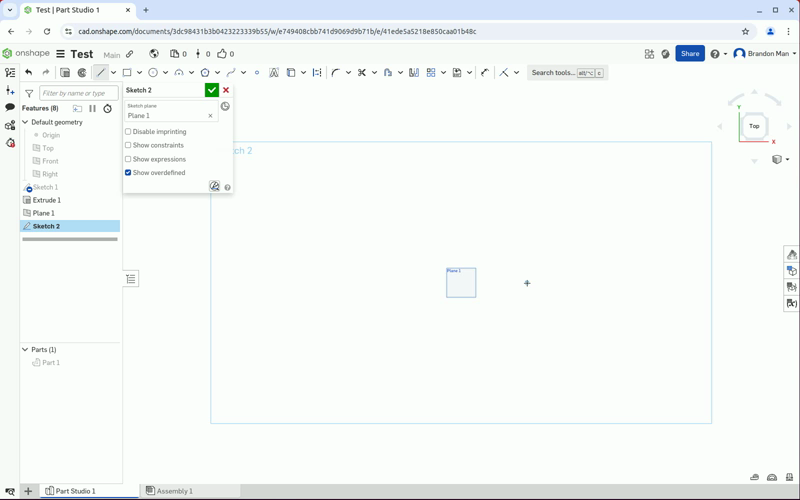
key_down(shift)
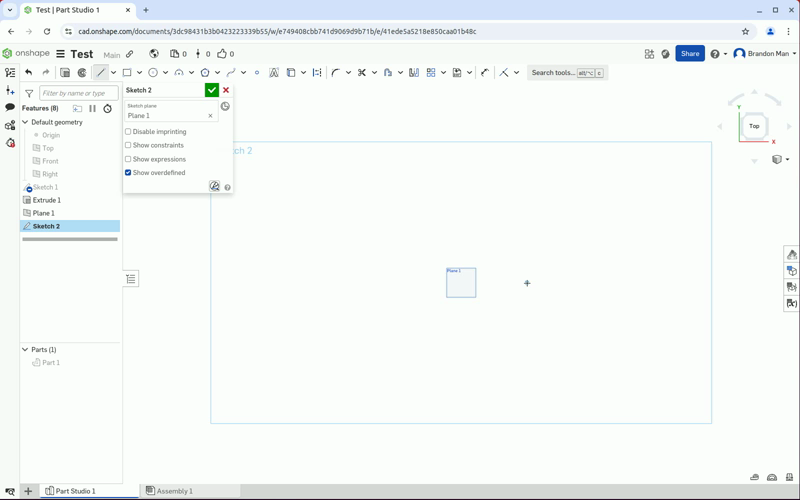
mouse_move(557, 282)
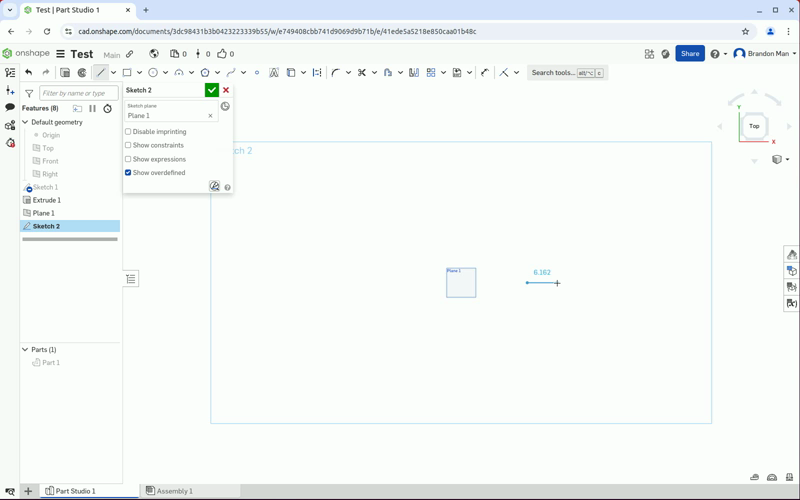
mouse_move(567, 282)
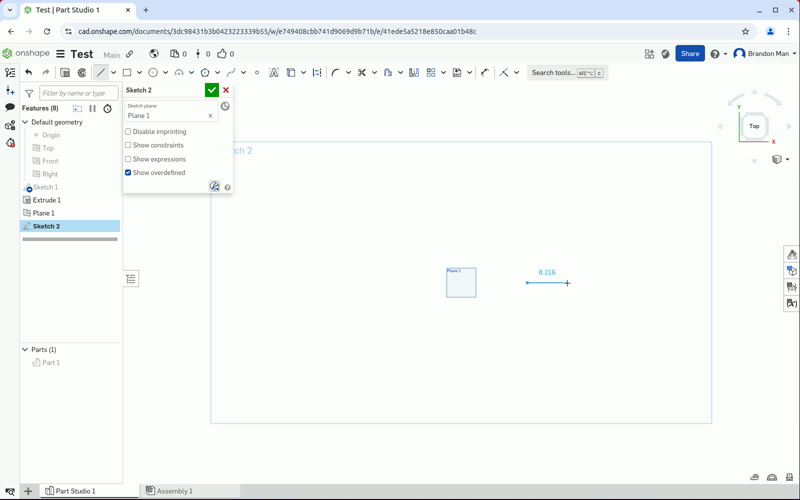
click(567, 282)
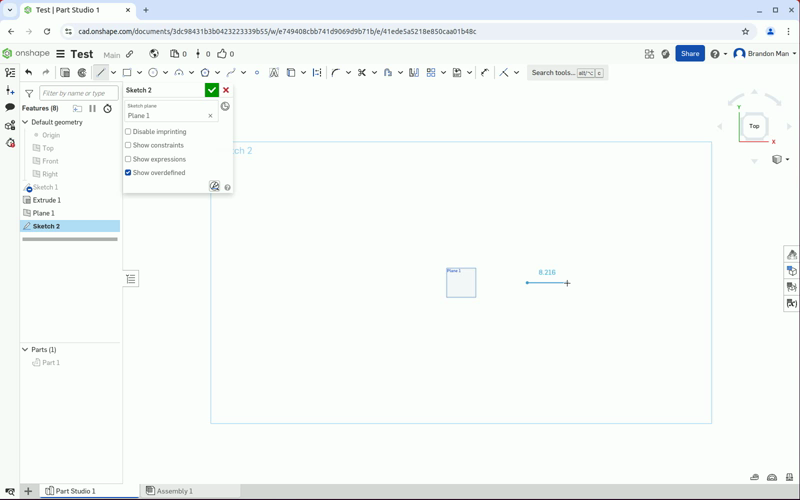
key_up(shift)
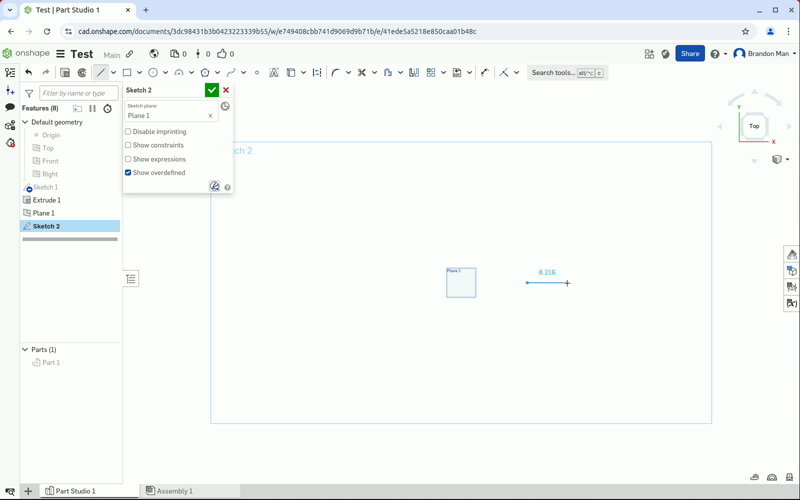
key_down(shift)
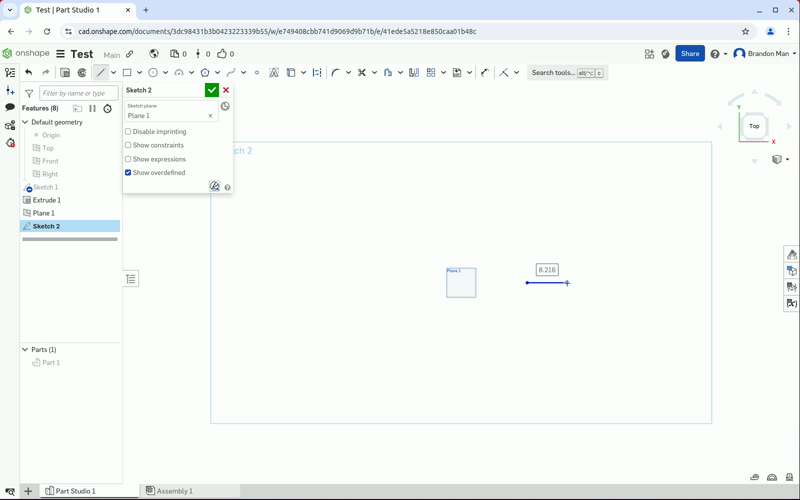
mouse_move(589, 282)
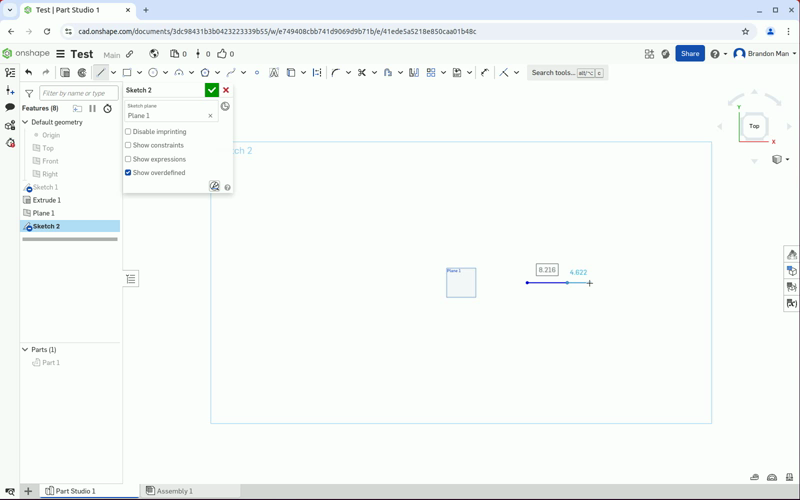
mouse_move(567, 280)
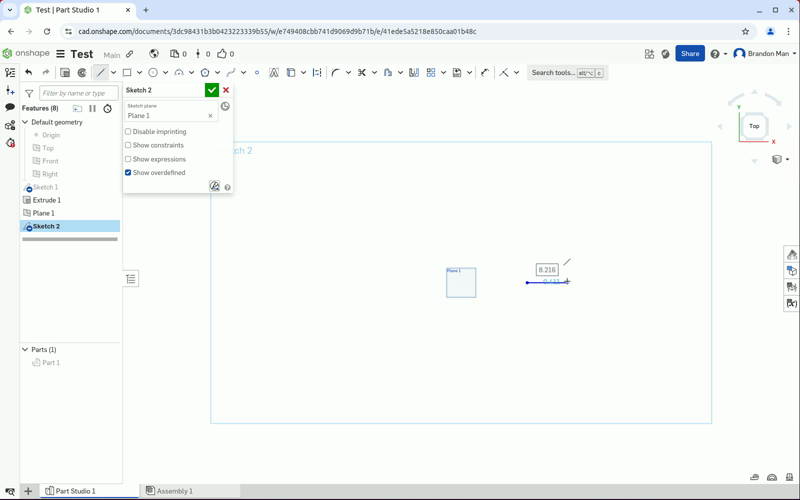
scroll(6)
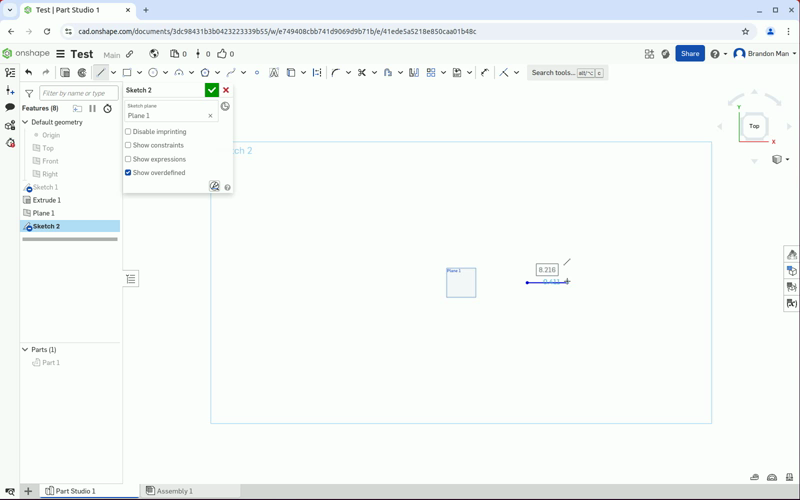
scroll(6)
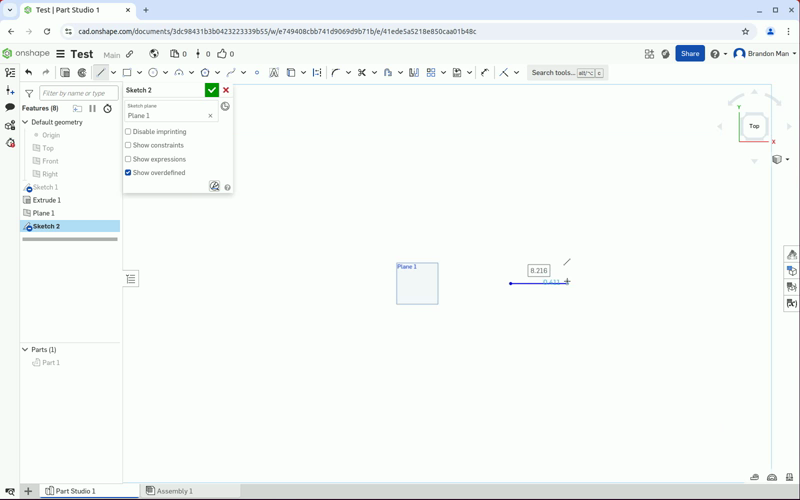
scroll(6)
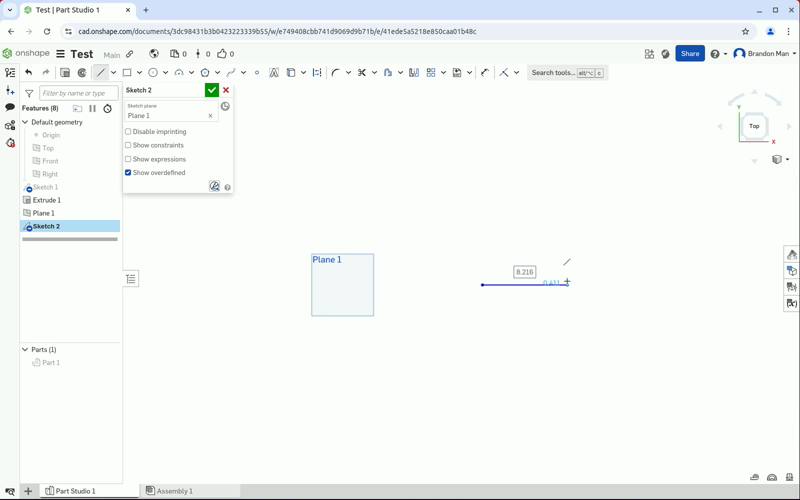
scroll(6)
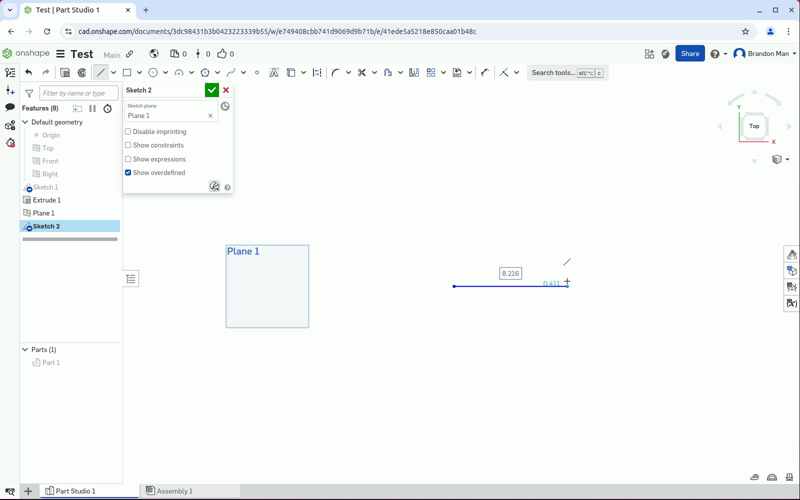
scroll(6)
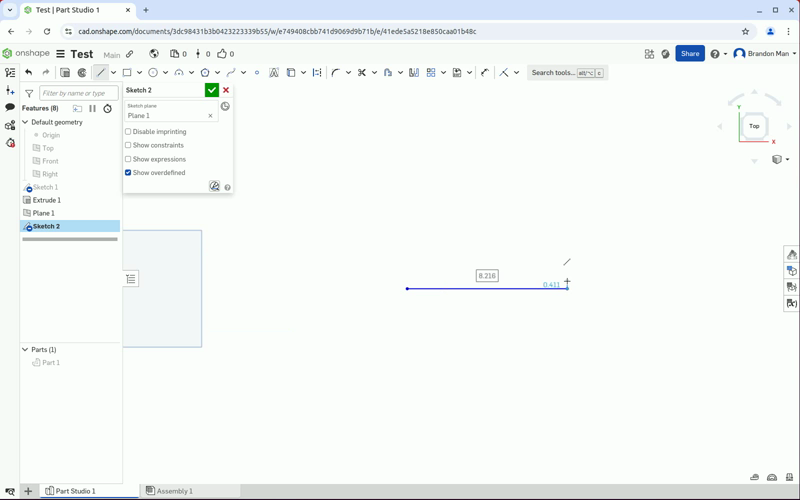
scroll(6)
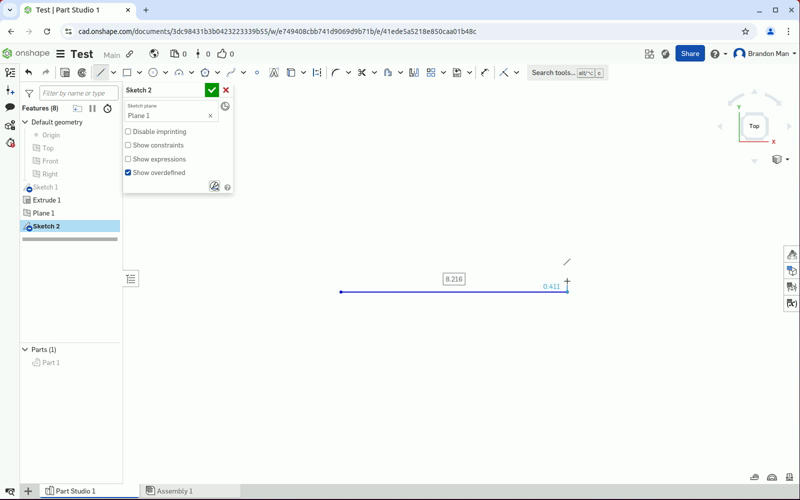
scroll(6)
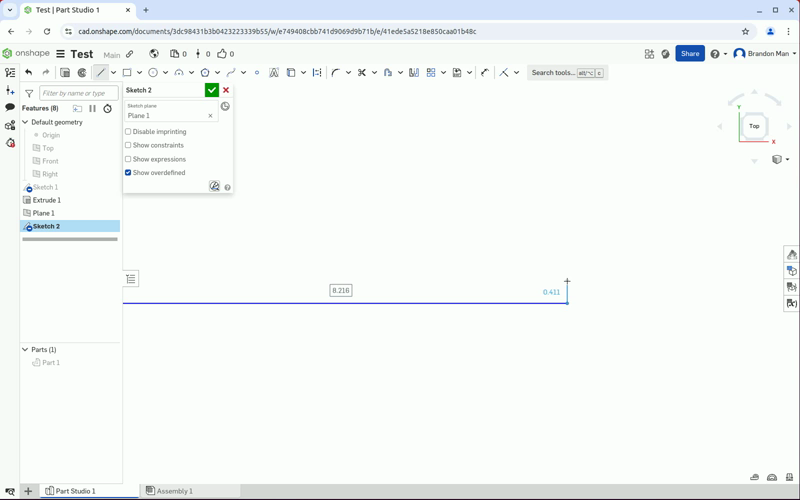
click(567, 280)
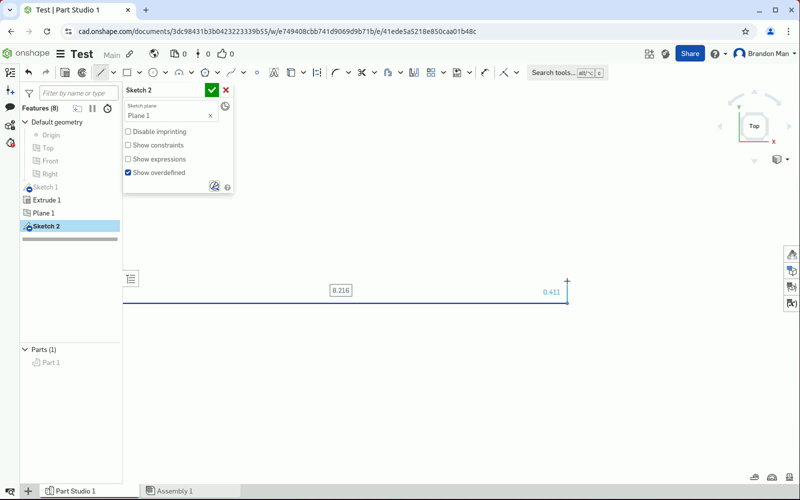
scroll(-6)
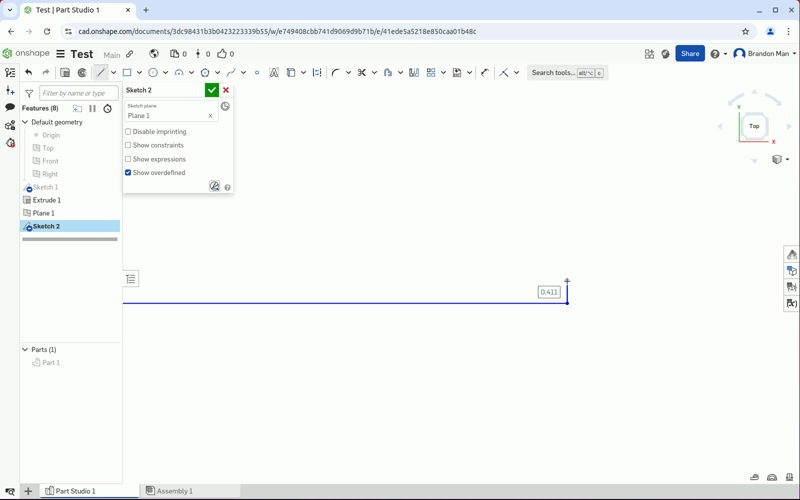
scroll(-6)
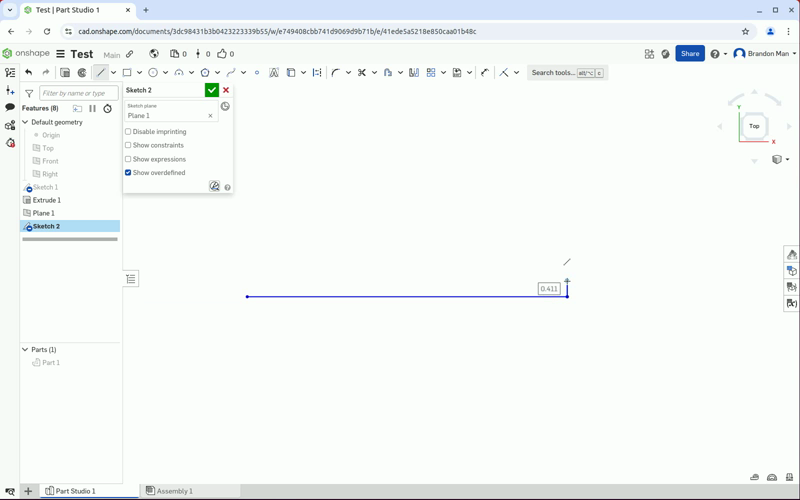
scroll(-6)
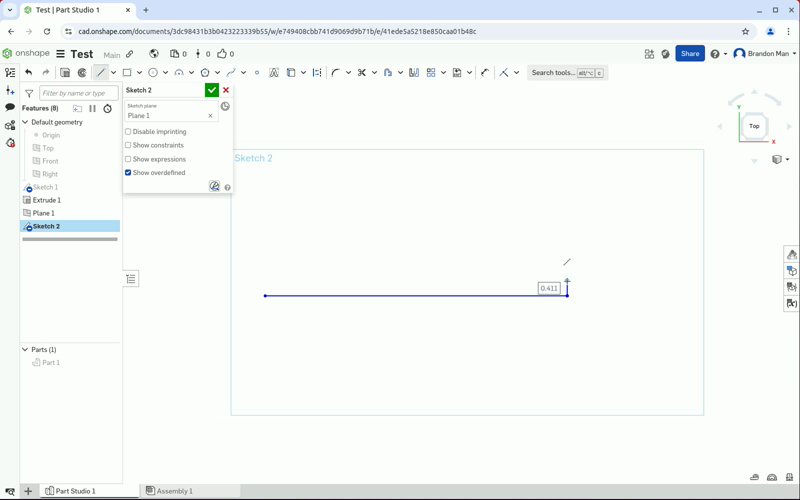
scroll(-6)
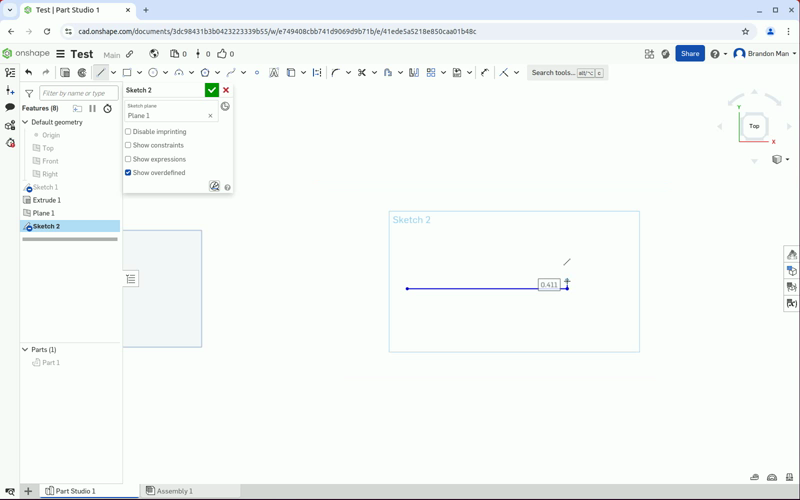
scroll(-6)
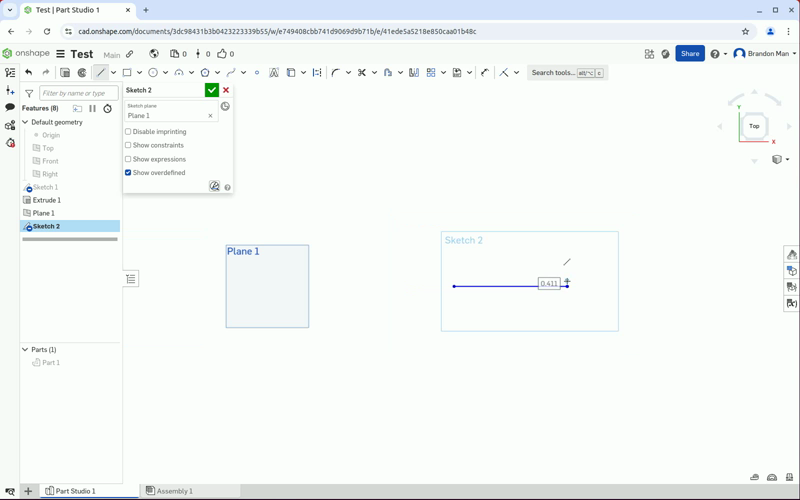
scroll(-6)
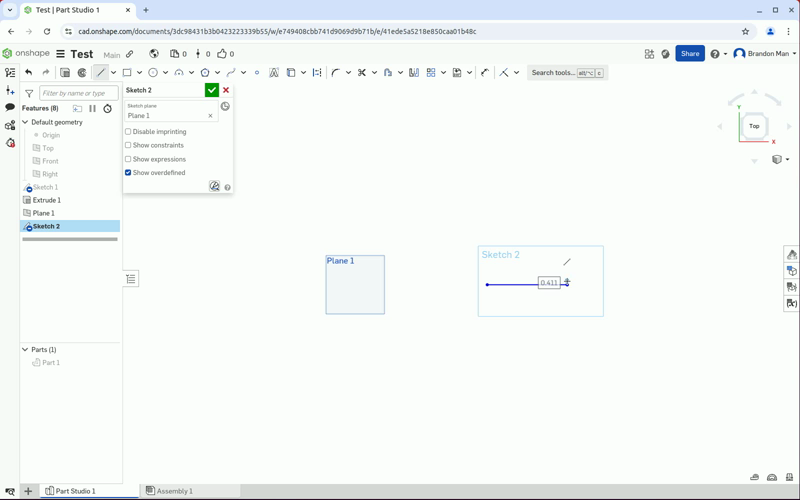
scroll(-6)
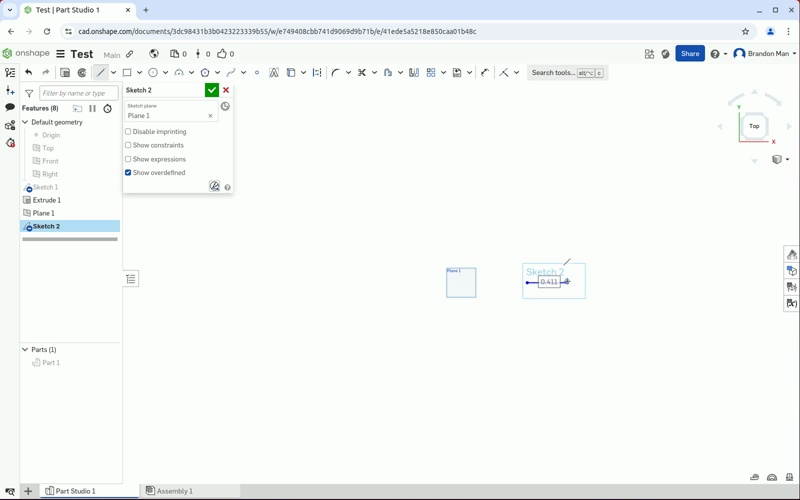
key_up(shift)
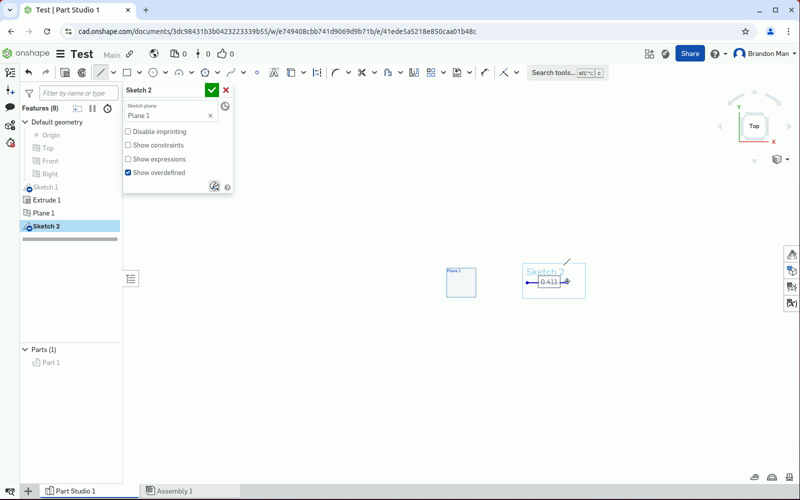
key_down(shift)
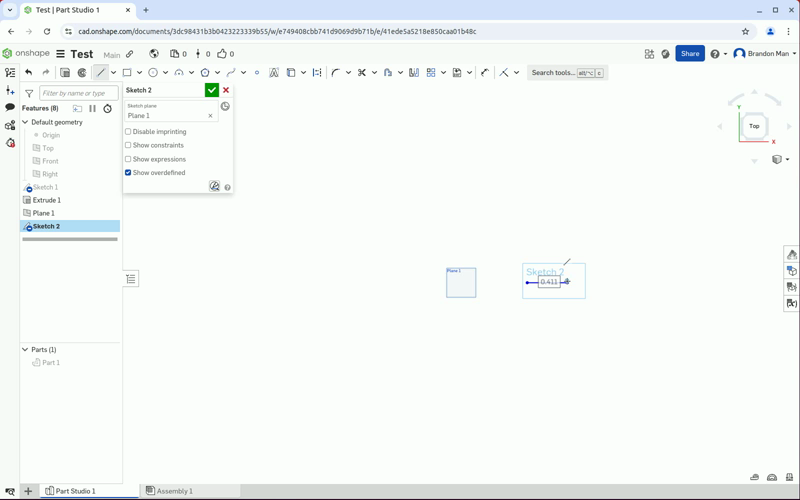
mouse_move(589, 280)
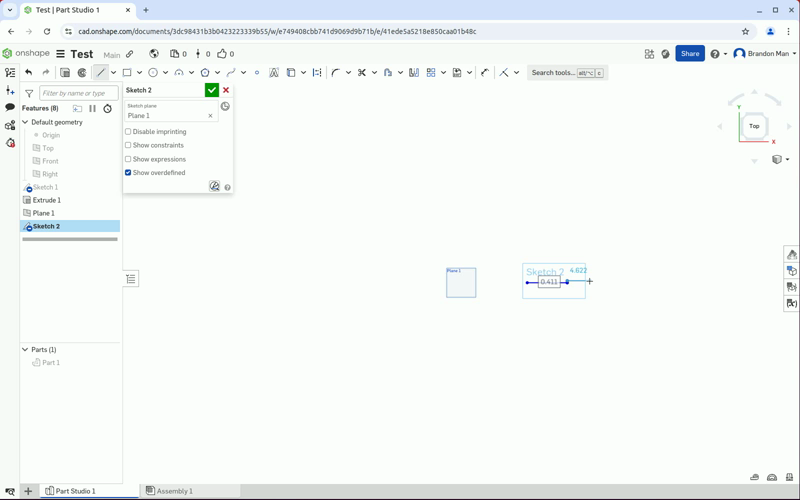
mouse_move(527, 280)
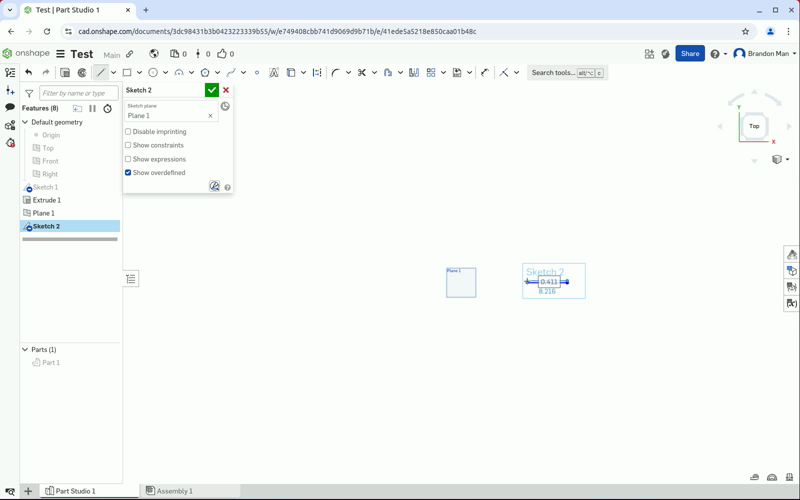
scroll(6)
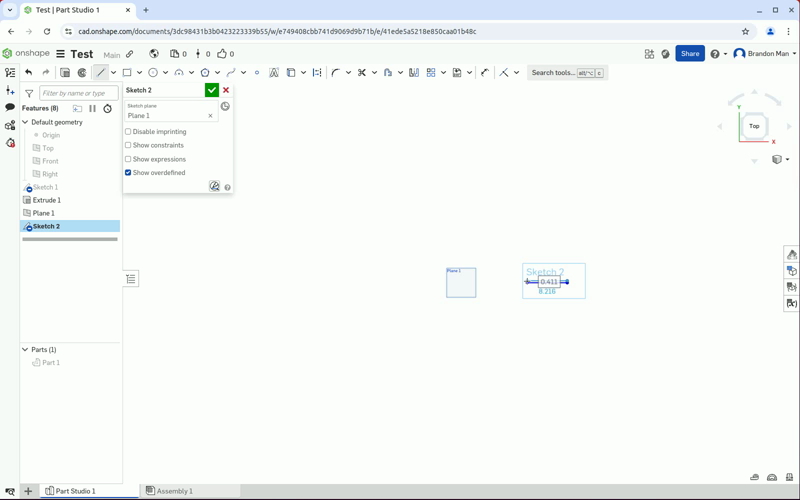
scroll(6)
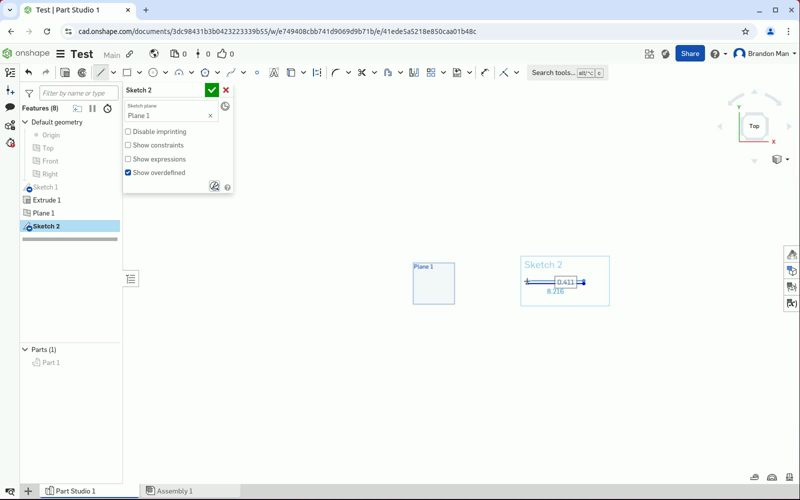
scroll(6)
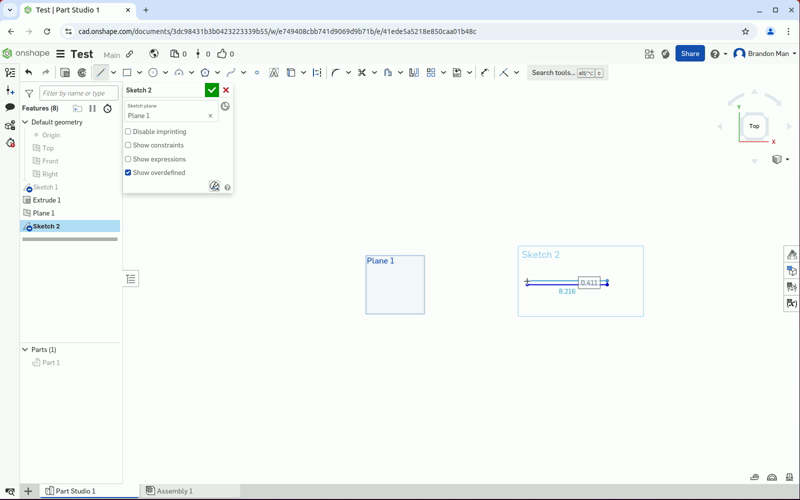
scroll(6)
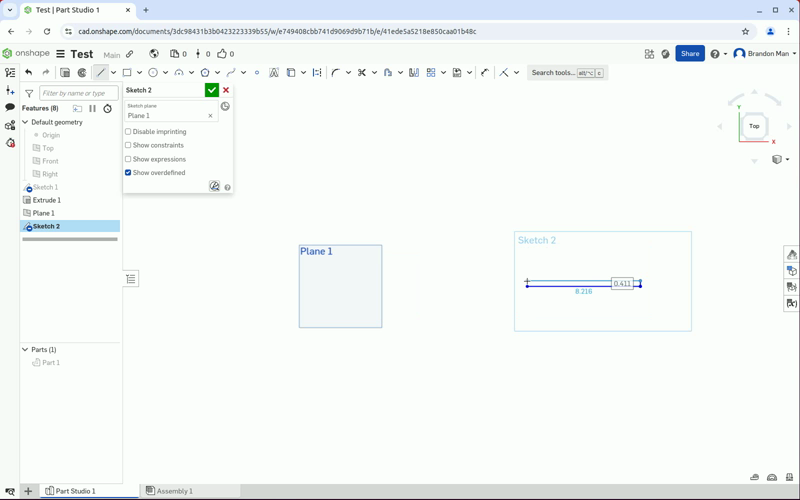
scroll(6)
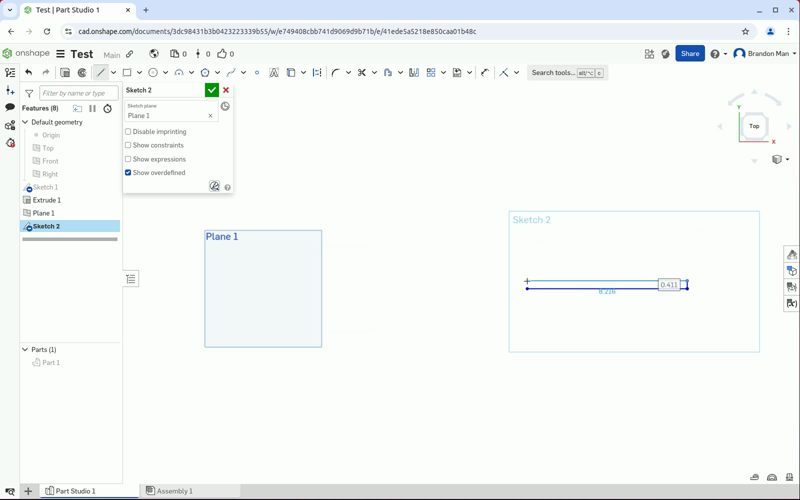
scroll(6)
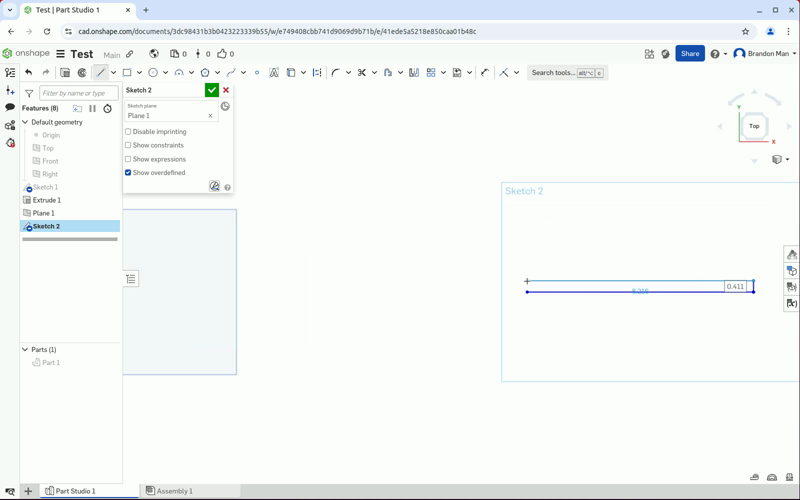
scroll(6)
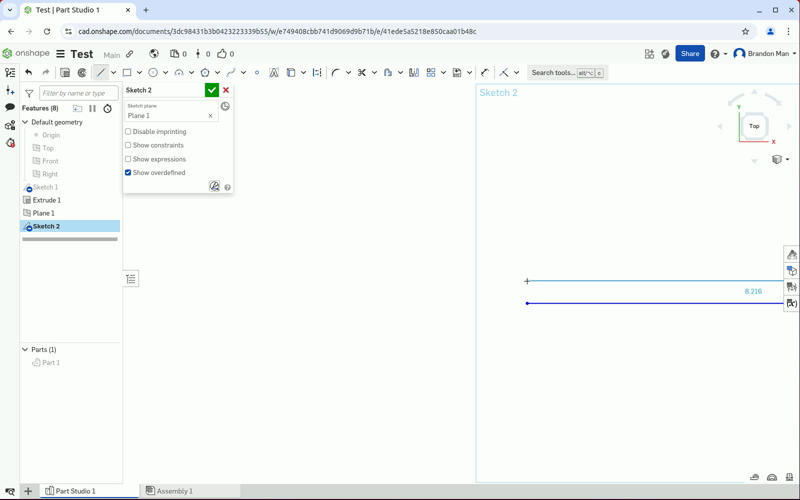
click(527, 280)
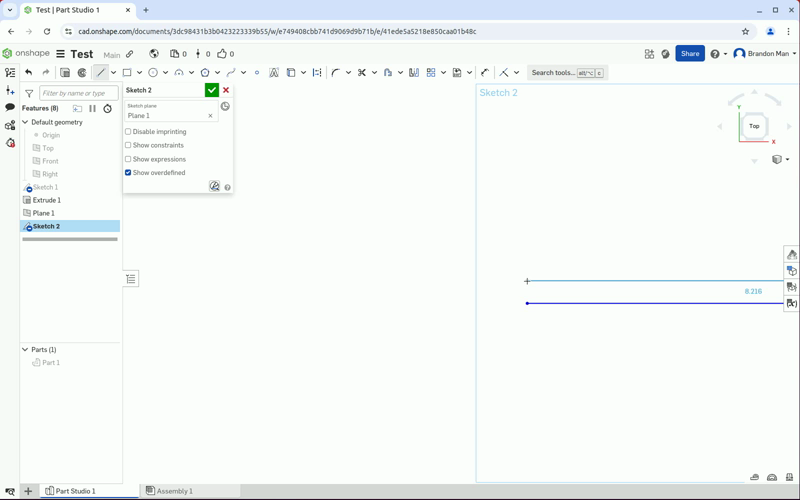
scroll(-6)
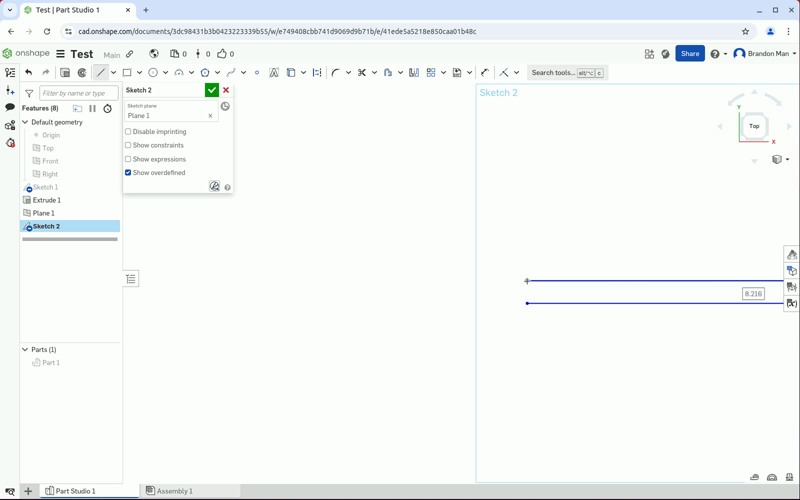
scroll(-6)
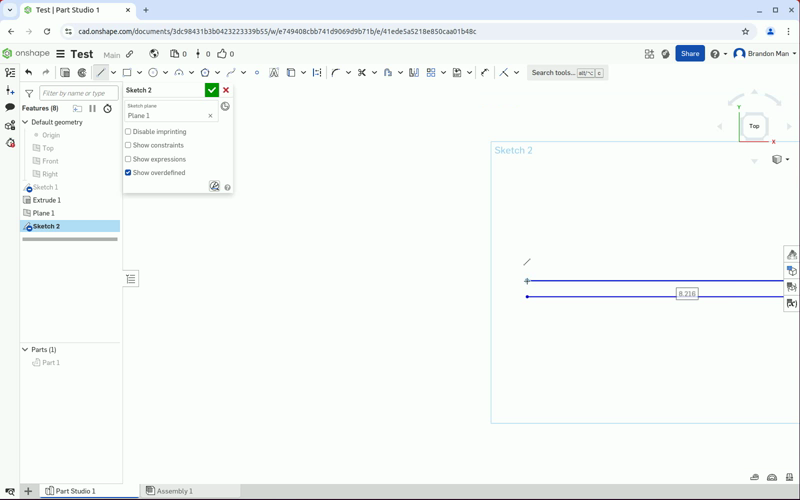
scroll(-6)
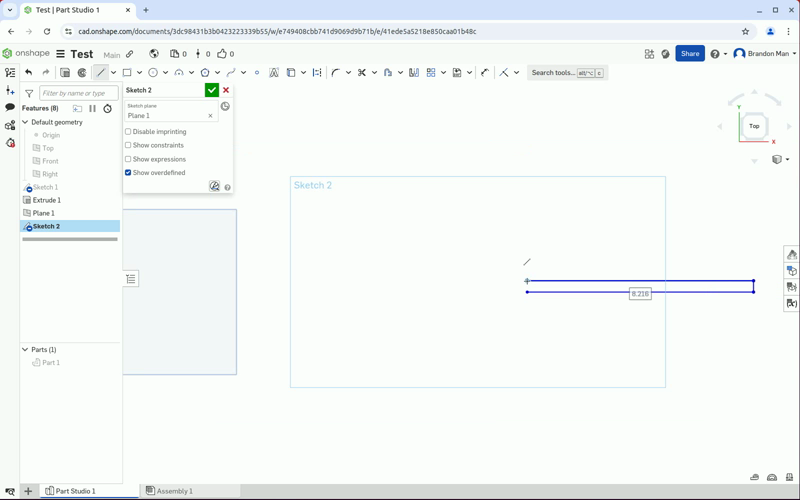
scroll(-6)
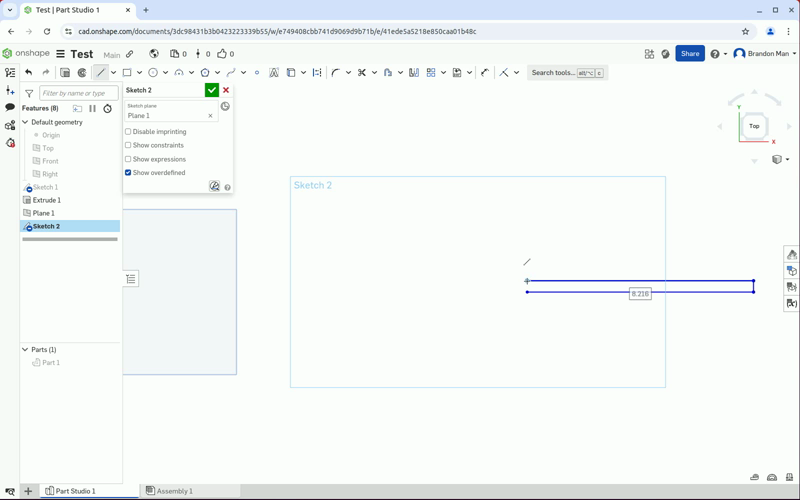
scroll(-6)
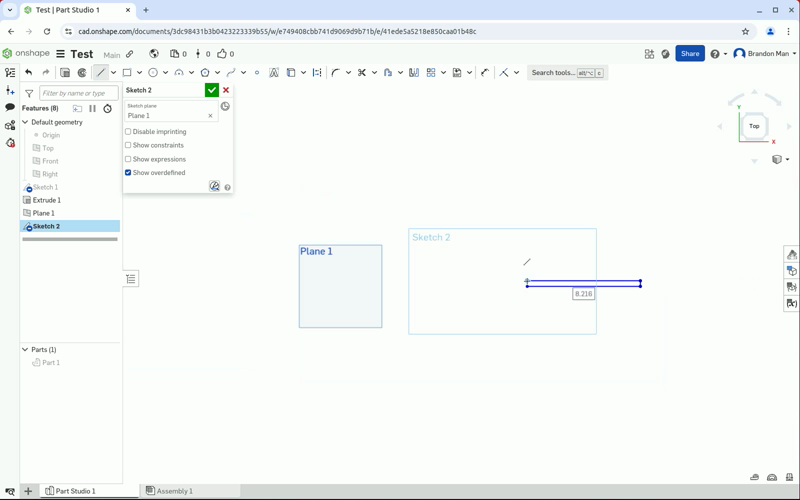
scroll(-6)
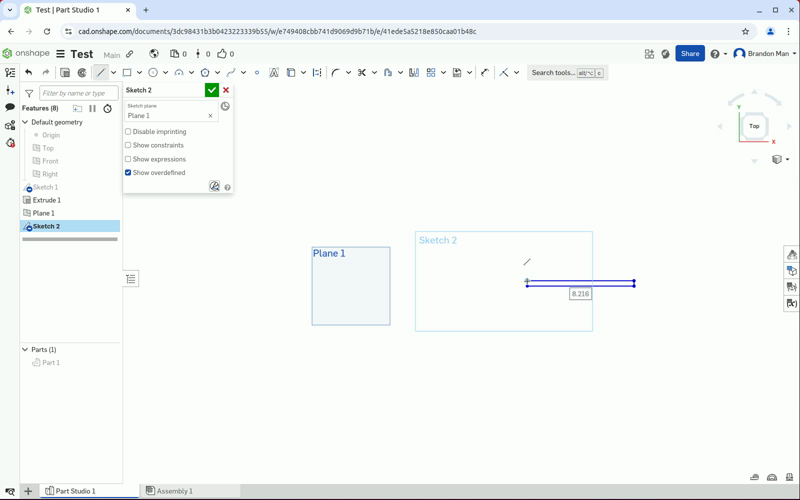
scroll(-6)
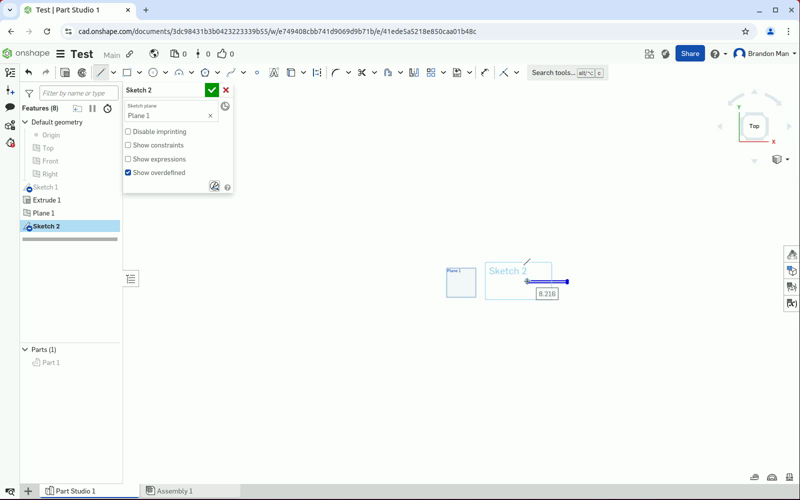
key_up(shift)
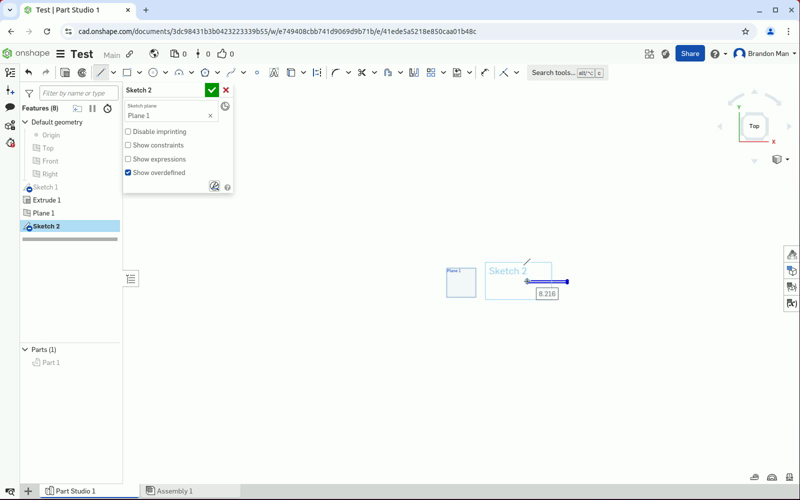
mouse_move(557, 280)
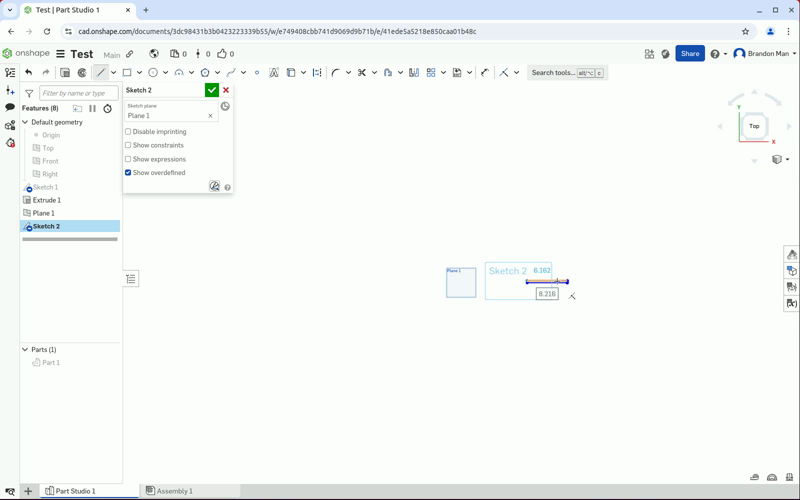
key_down(shift)
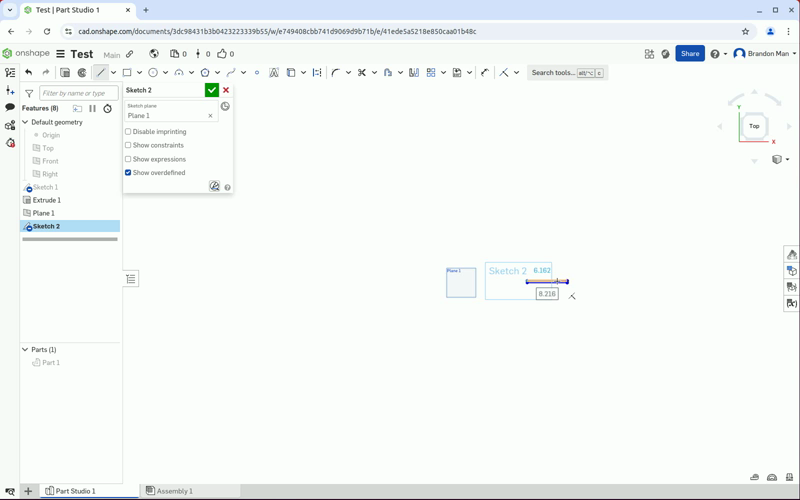
mouse_move(527, 282)
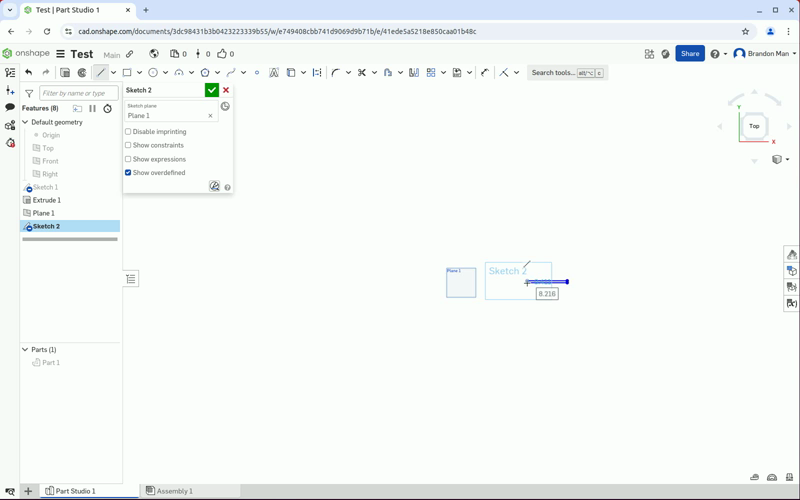
scroll(6)
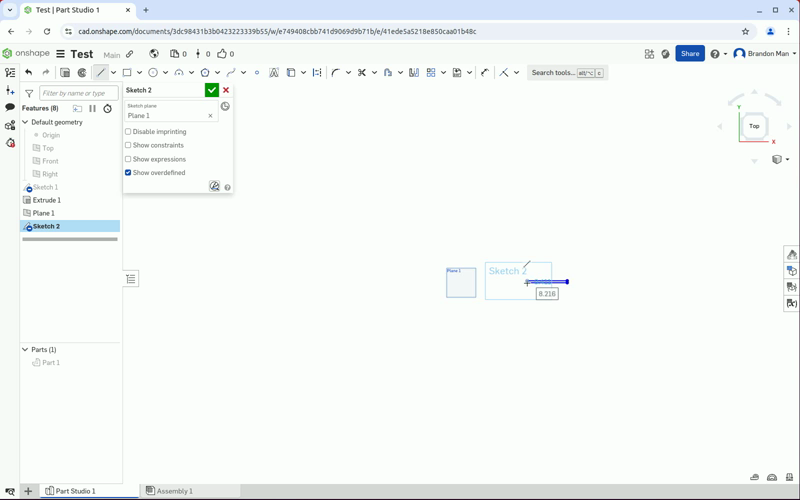
scroll(6)
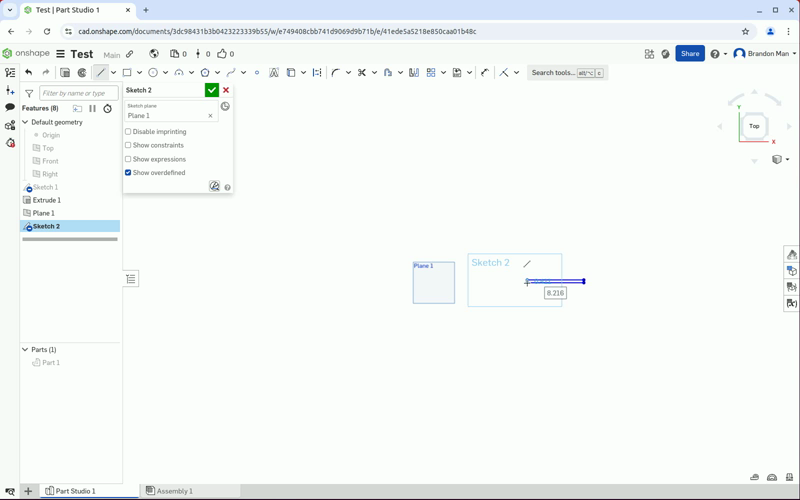
scroll(6)
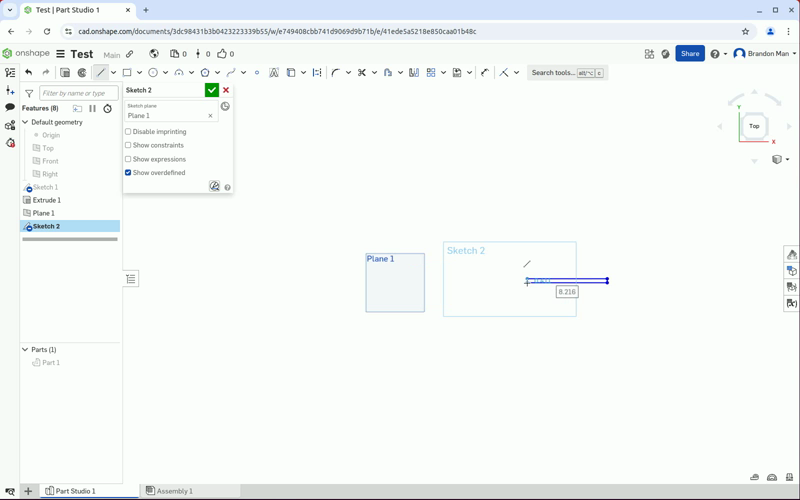
scroll(6)
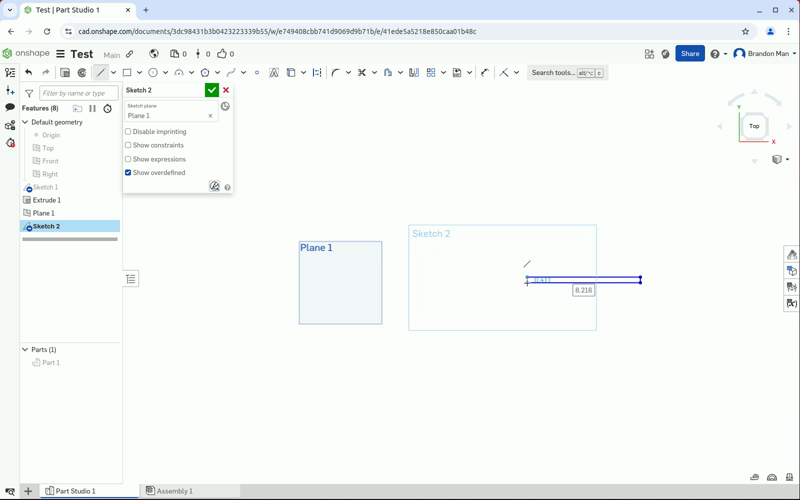
scroll(6)
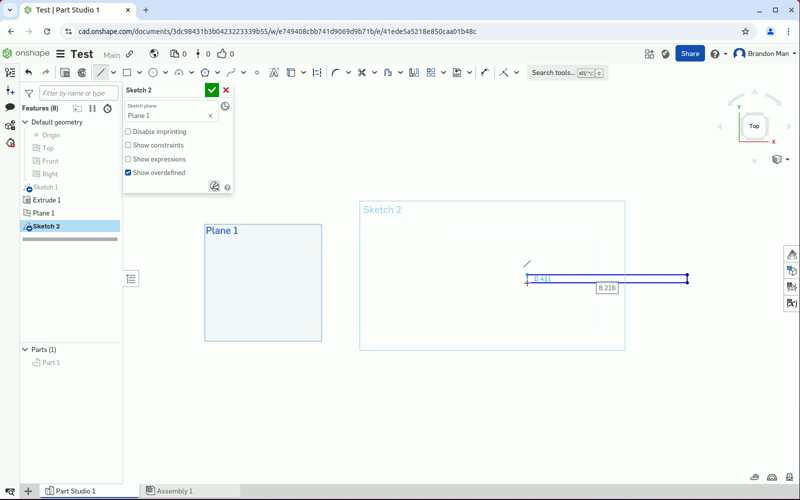
scroll(6)
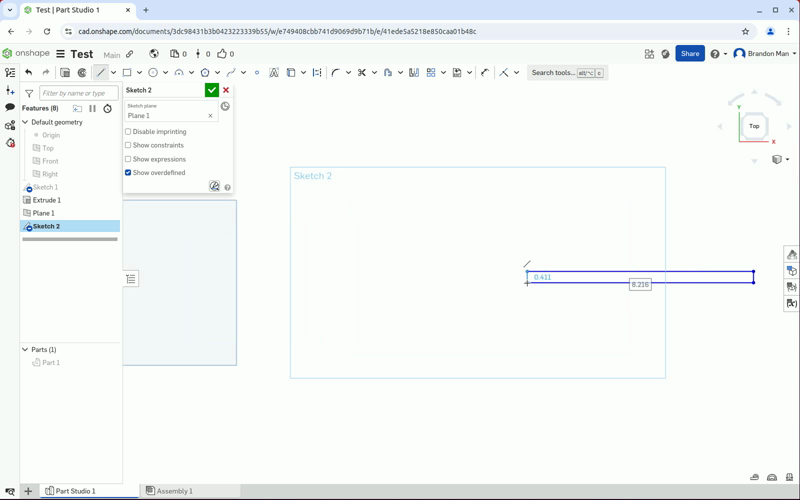
scroll(6)
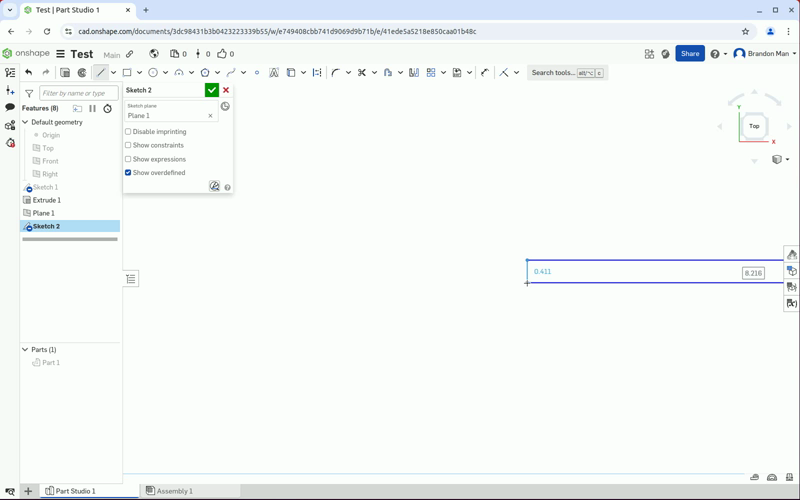
key_up(shift)
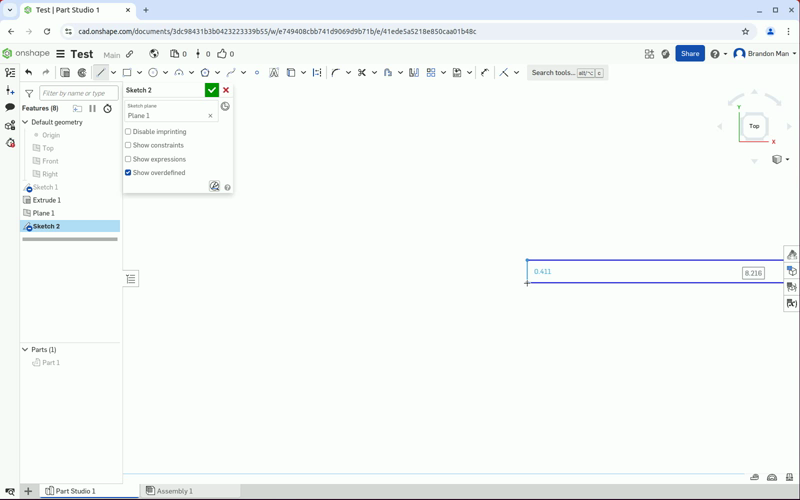
click(527, 282)
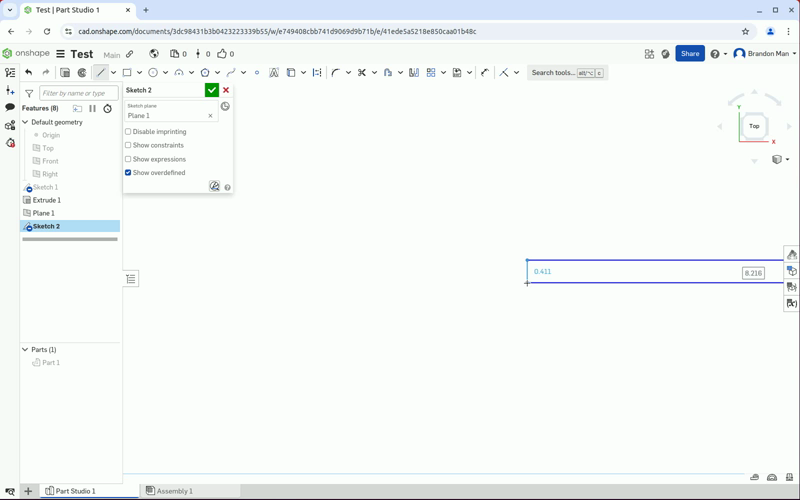
scroll(-6)
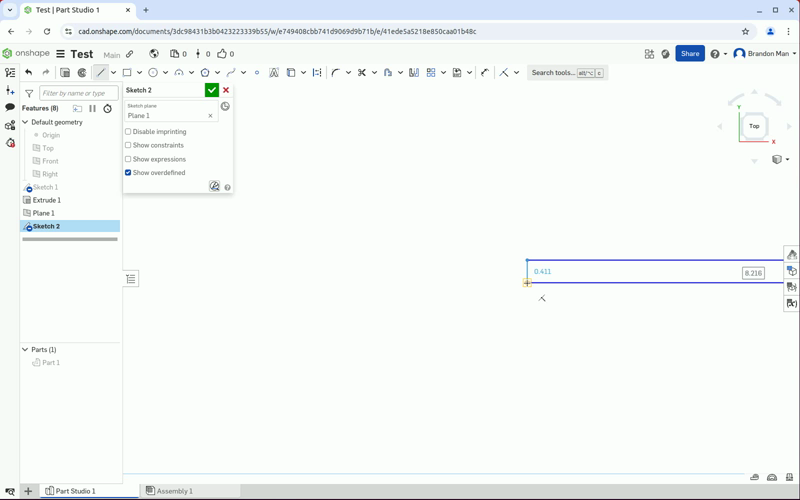
scroll(-6)
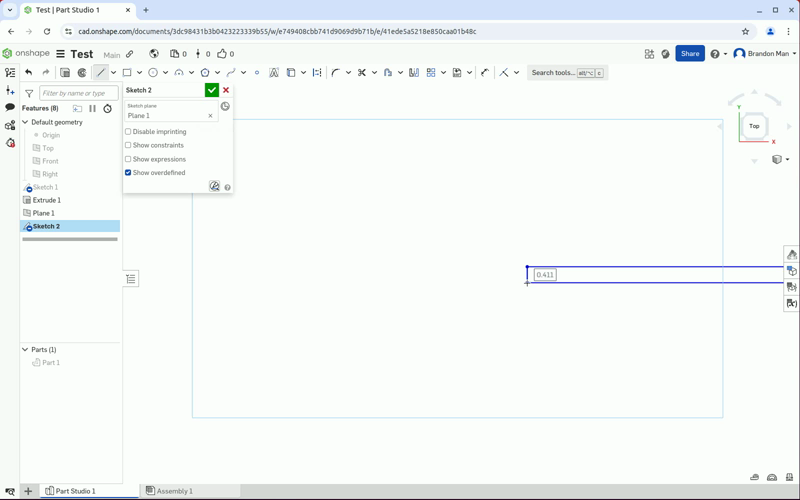
scroll(-6)
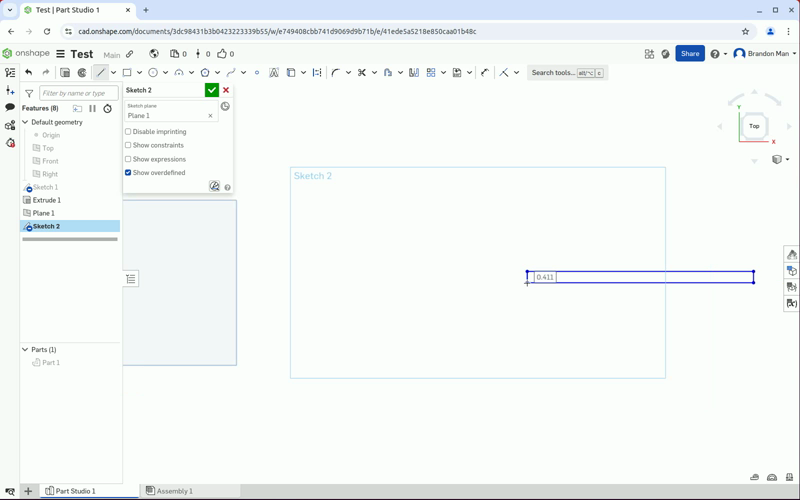
scroll(-6)
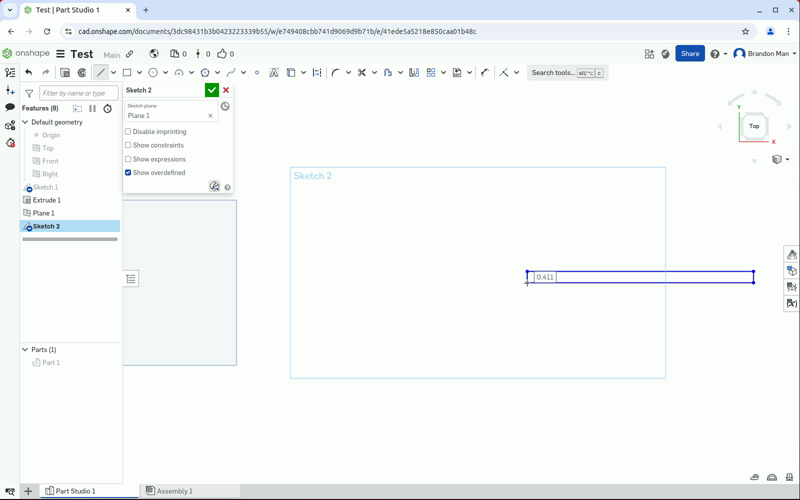
scroll(-6)
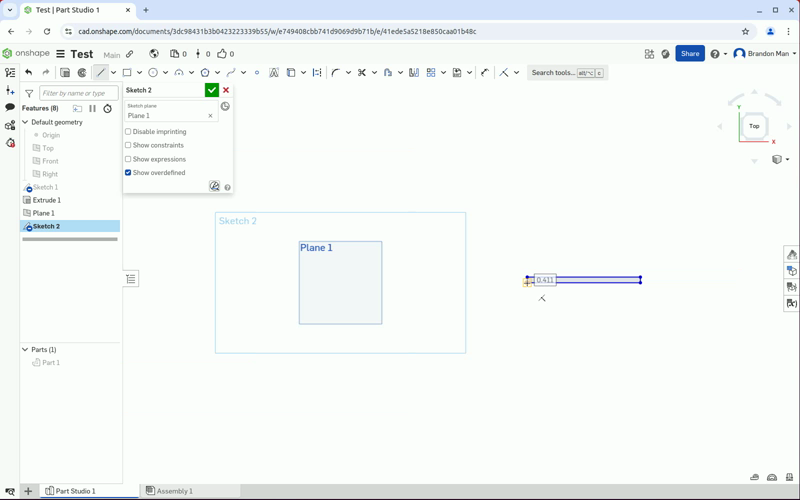
scroll(-6)
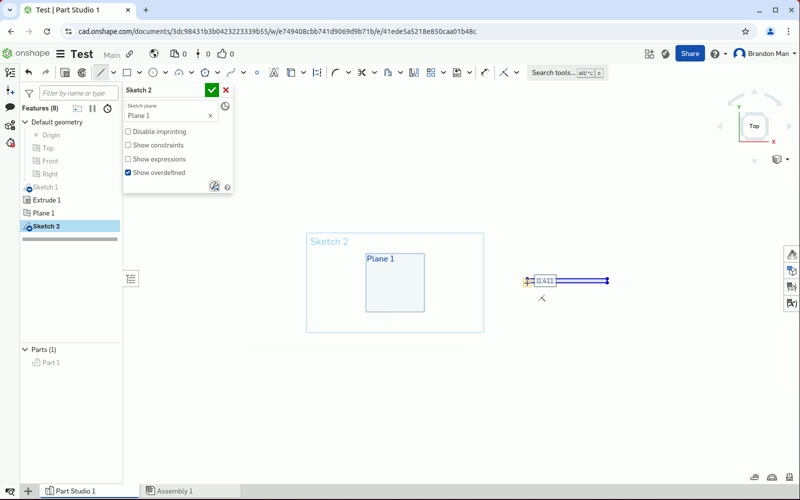
scroll(-6)
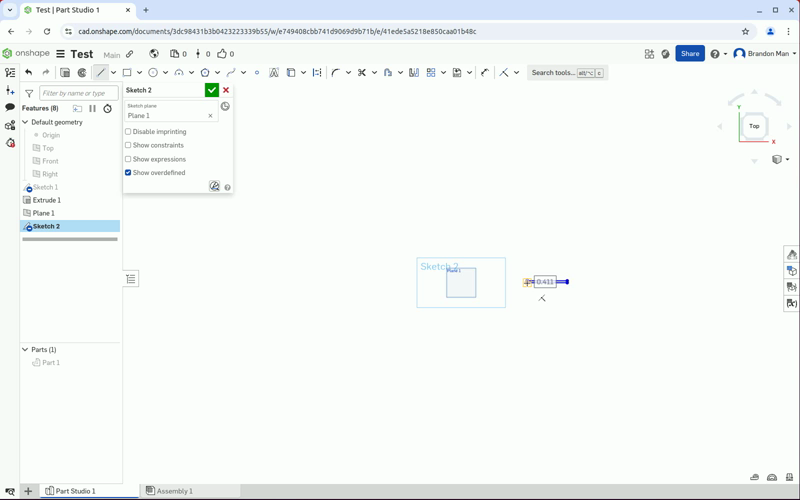
key(esc)
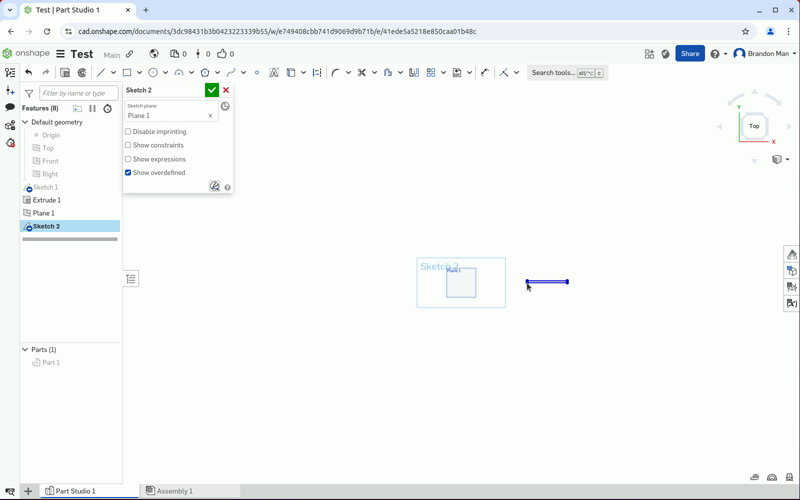
mouse_move(560, 282)
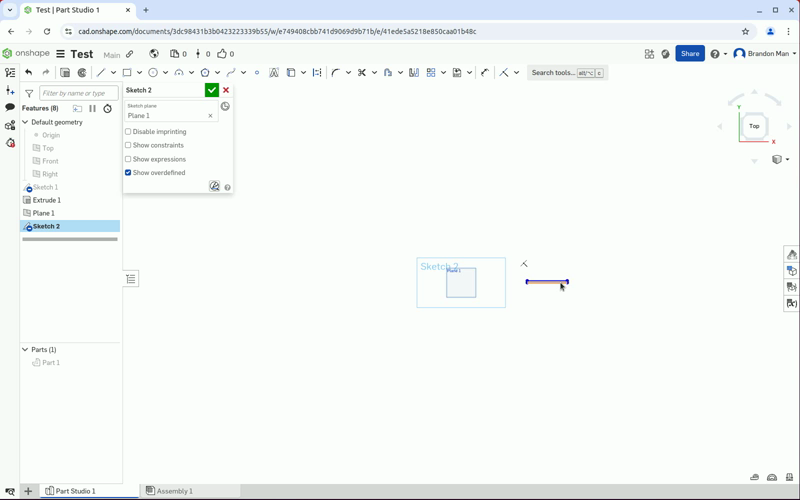
scroll(6)
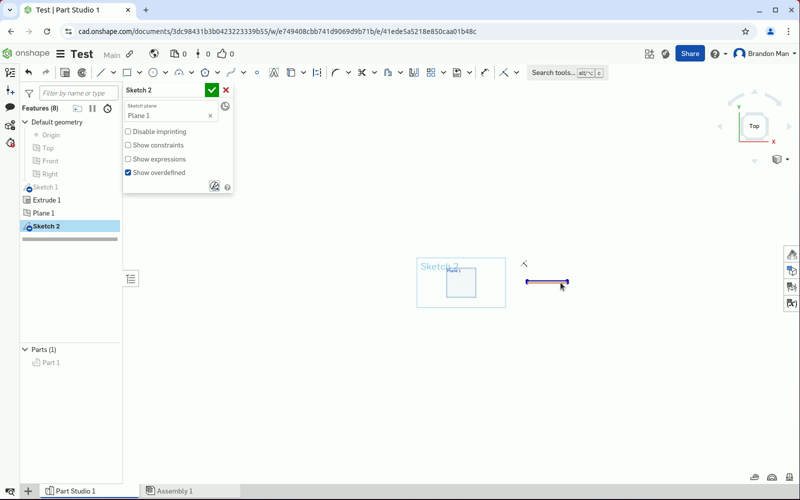
scroll(6)
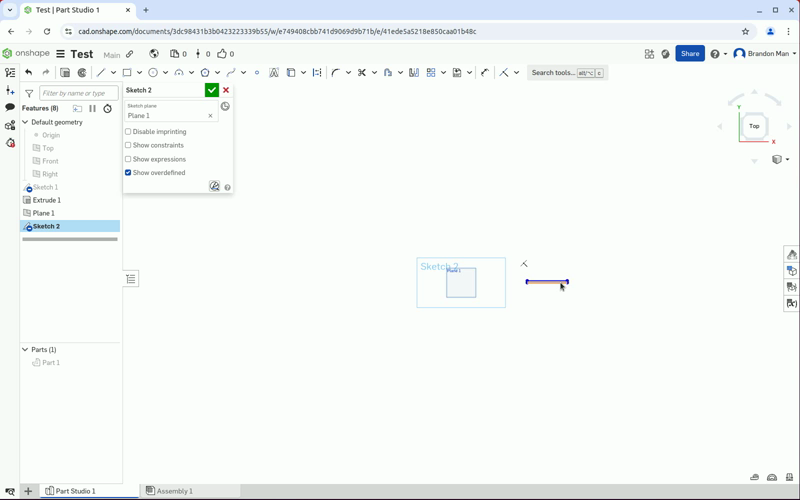
scroll(6)
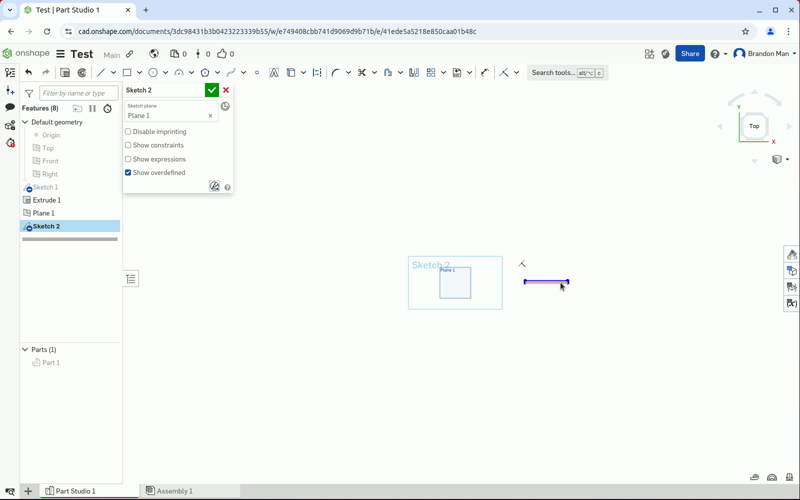
scroll(6)
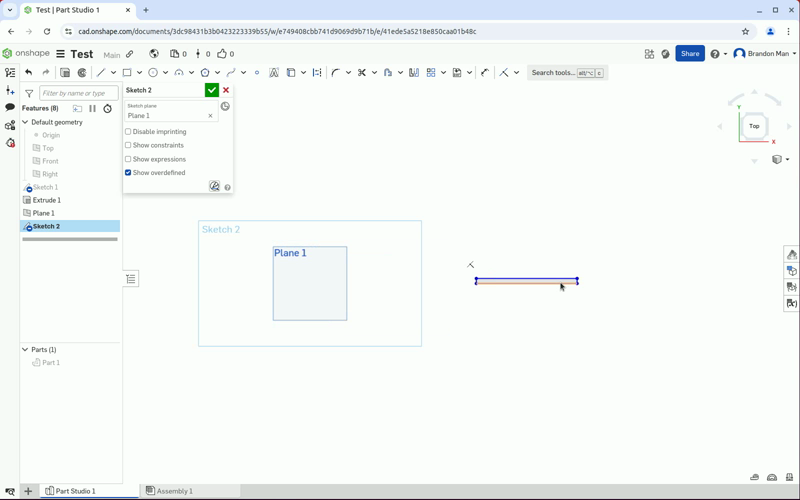
scroll(6)
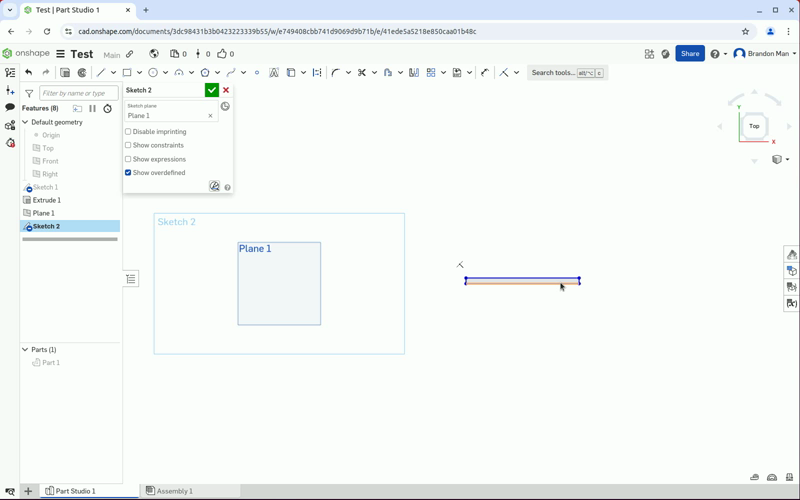
scroll(6)
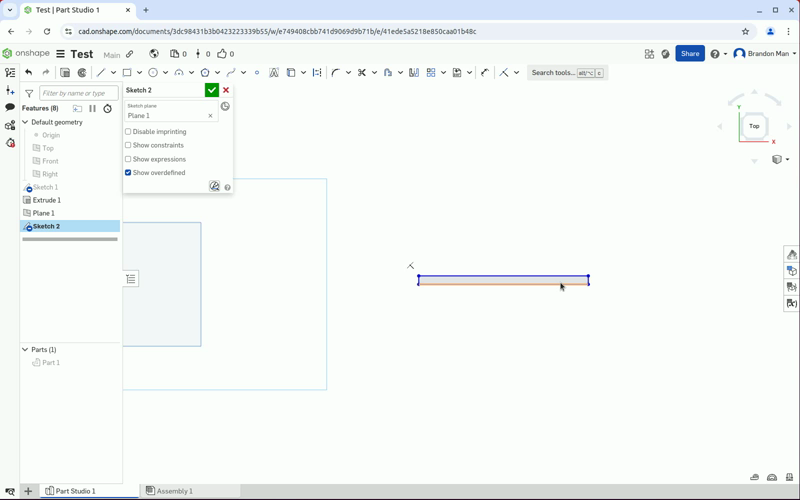
scroll(6)
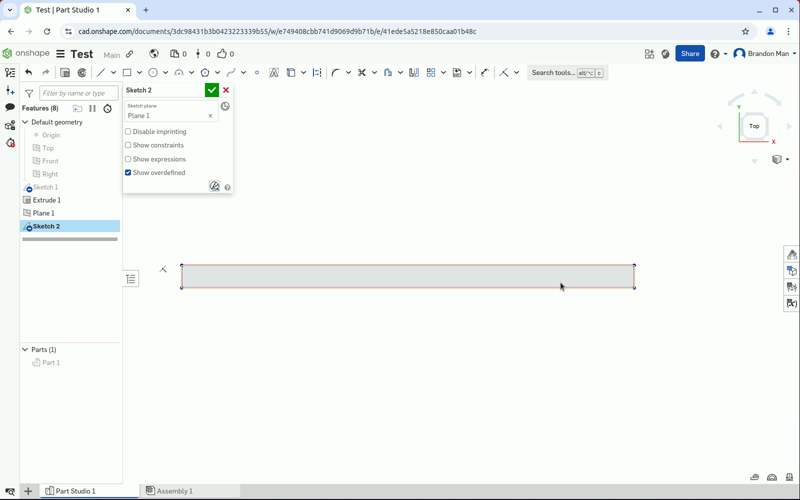
click(560, 282)
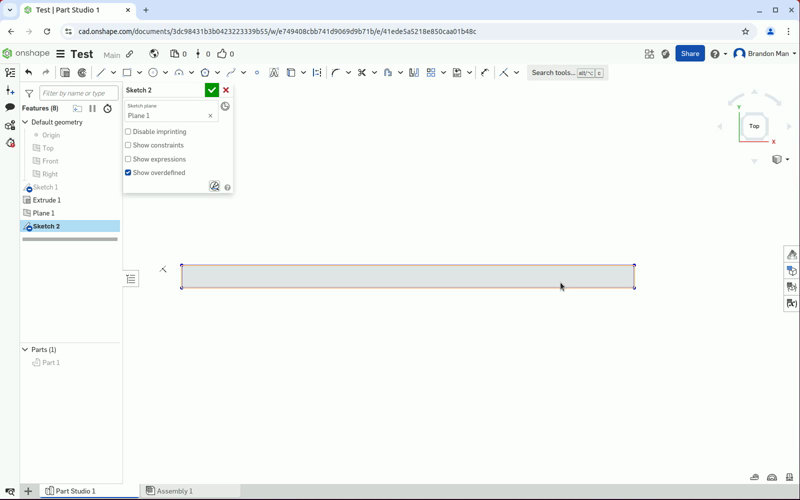
scroll(-6)
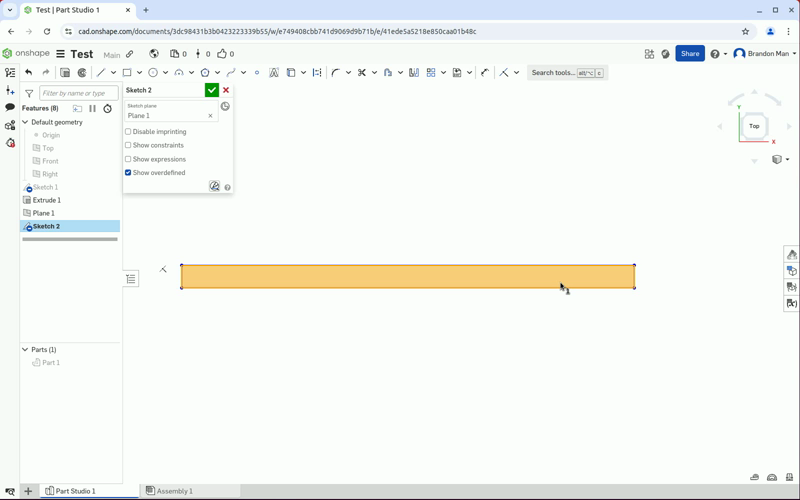
scroll(-6)
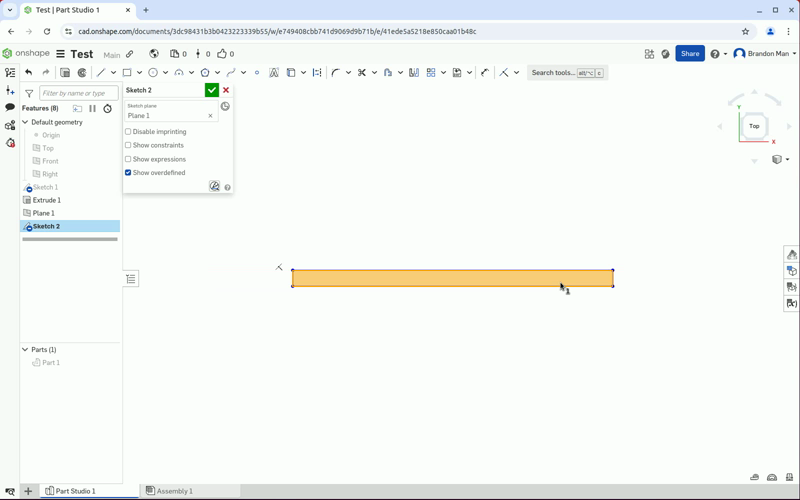
scroll(-6)
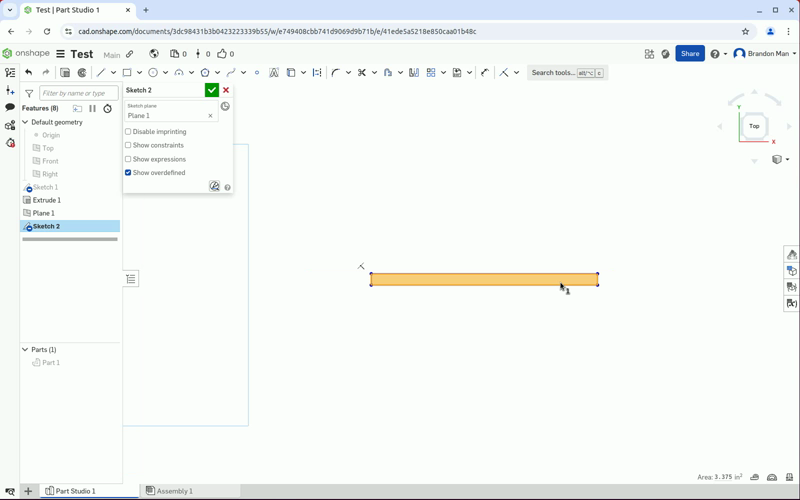
scroll(-6)
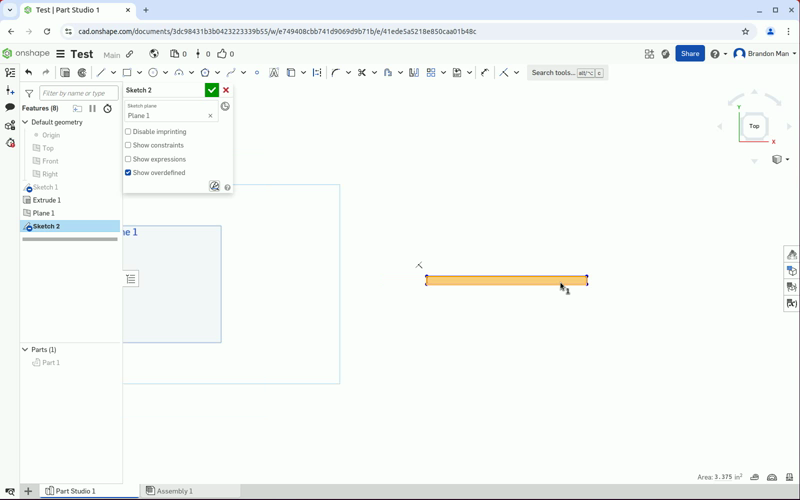
scroll(-6)
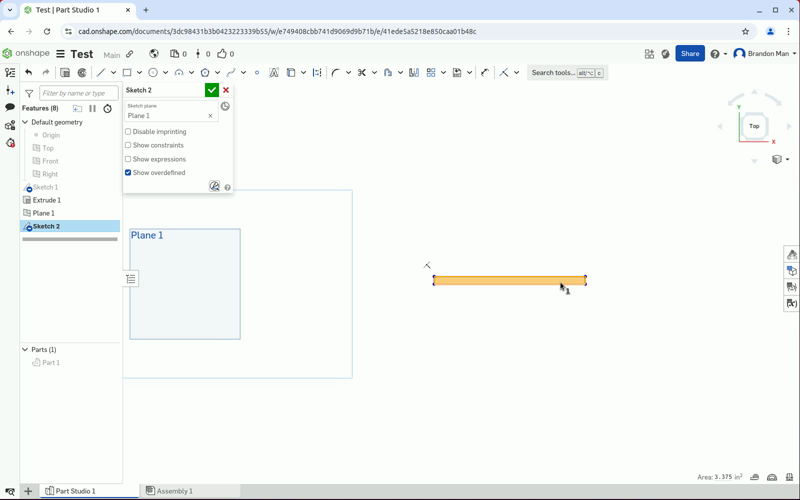
scroll(-6)
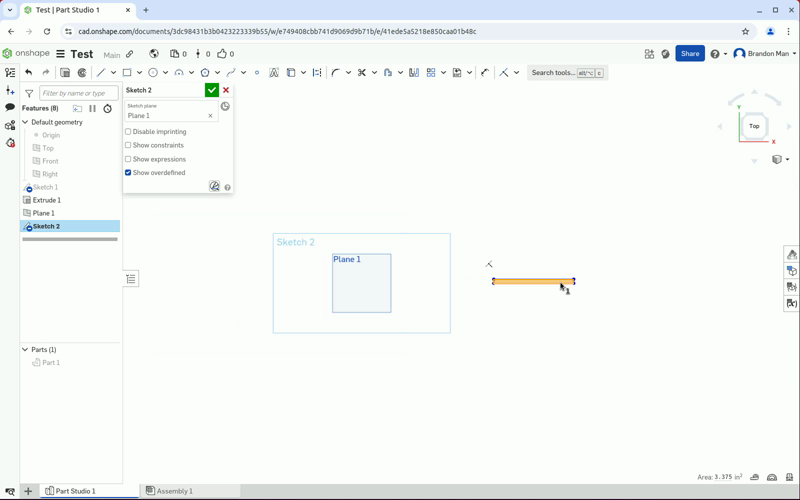
scroll(-6)
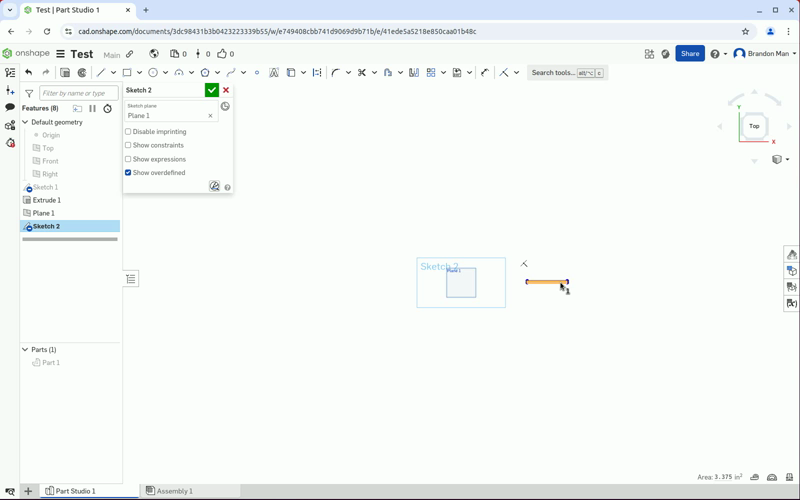
mouse_move(73, 352)
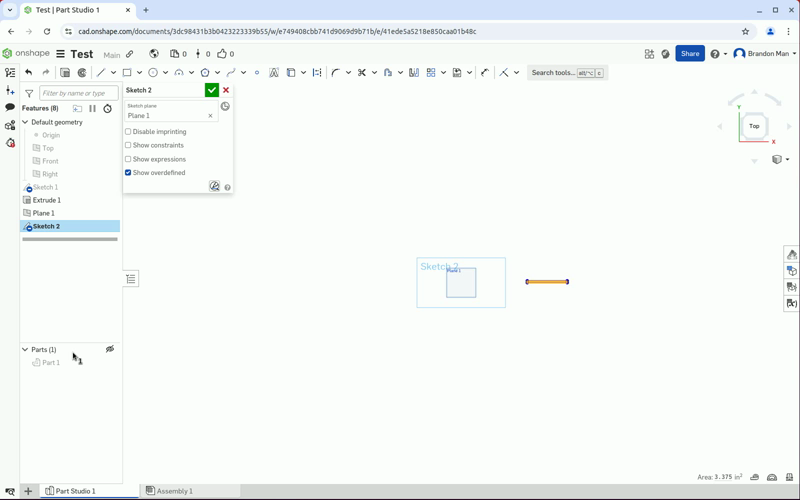
key(shift+y)
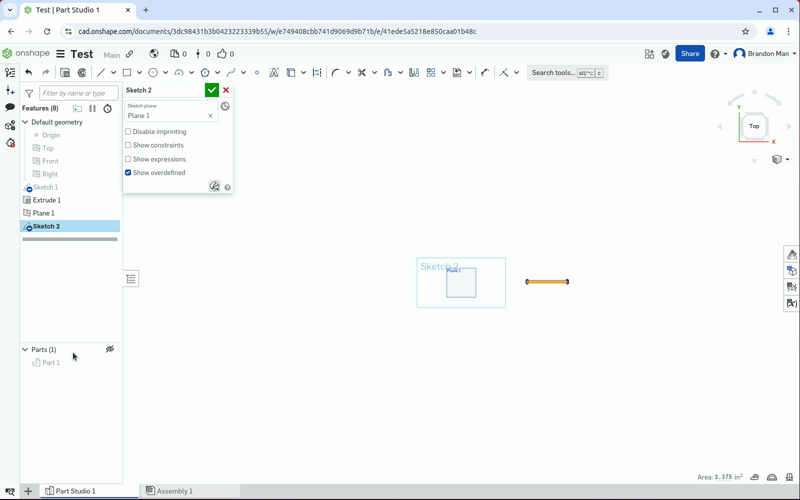
key(shift+e)
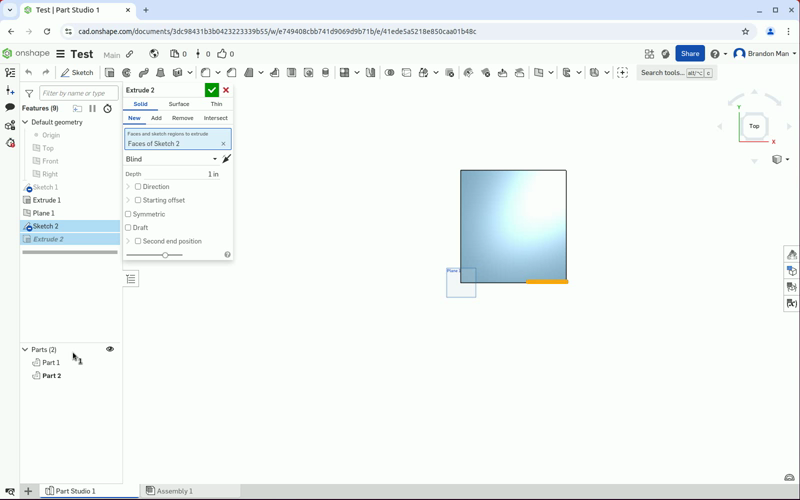
mouse_move(143, 106)
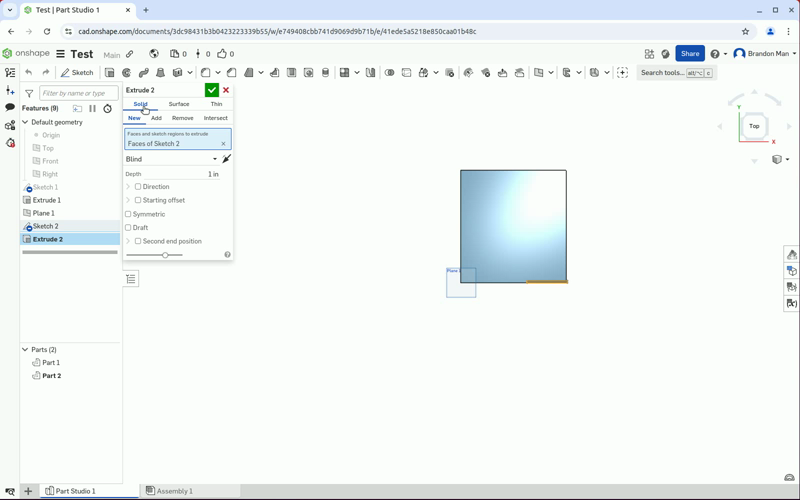
click(143, 106)
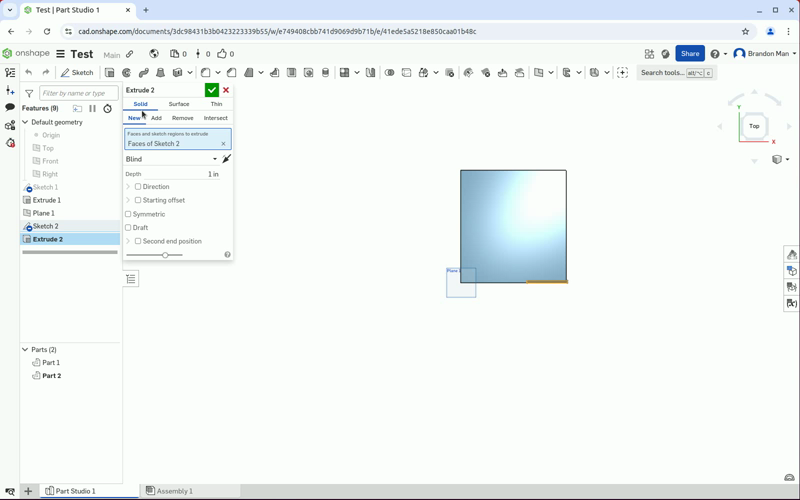
mouse_move(137, 120)
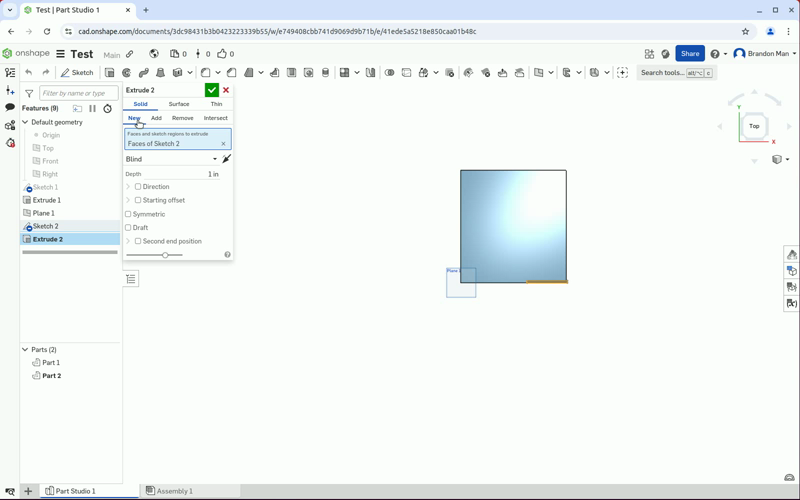
click(137, 120)
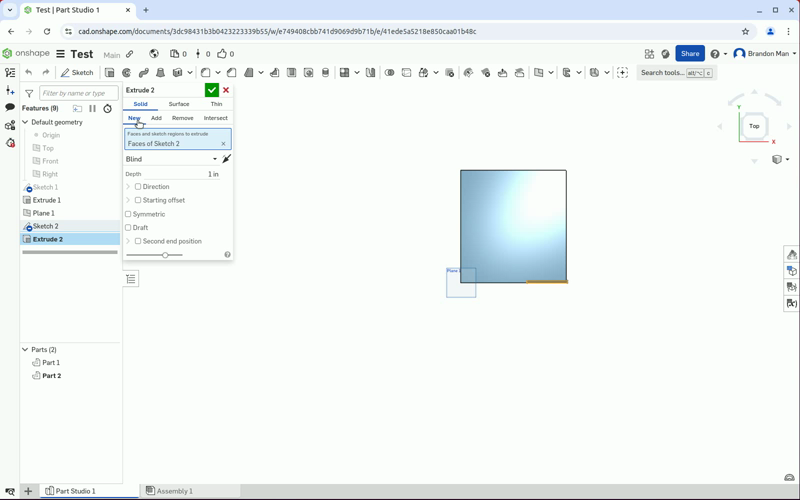
key(tab, 4)
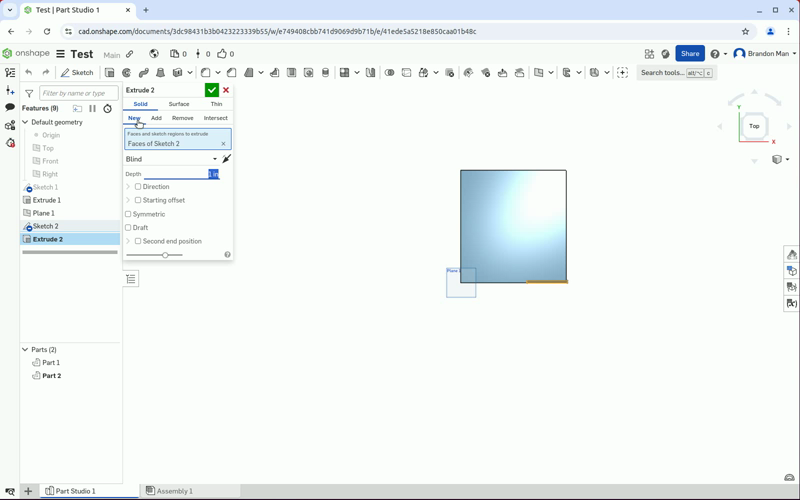
text(0.241)
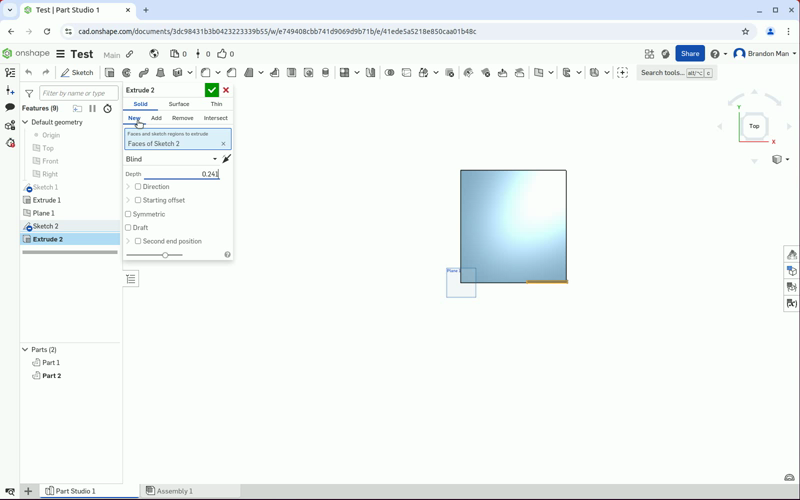
key(enter)
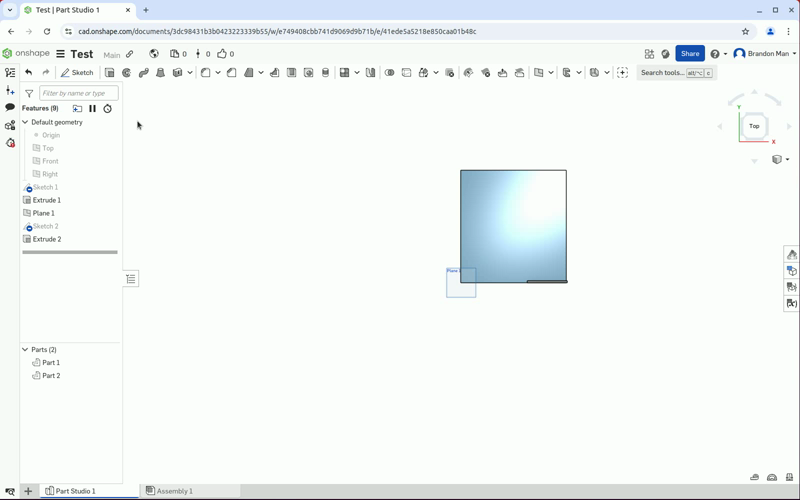
key(shift+h)
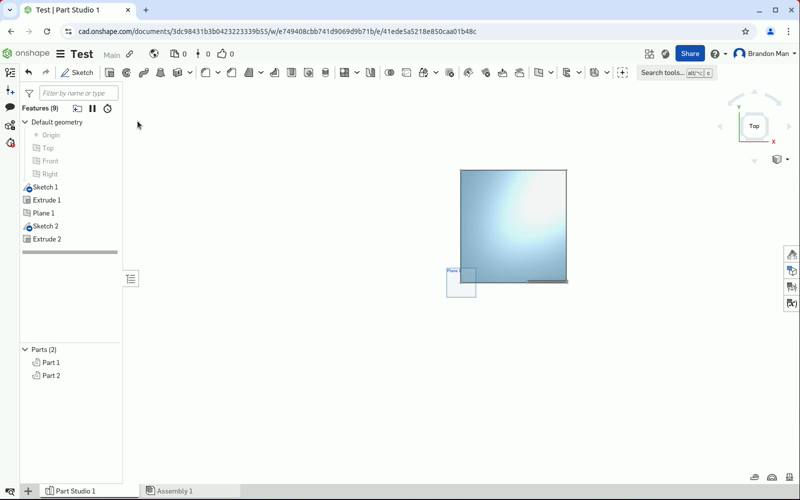
key(shift+h)
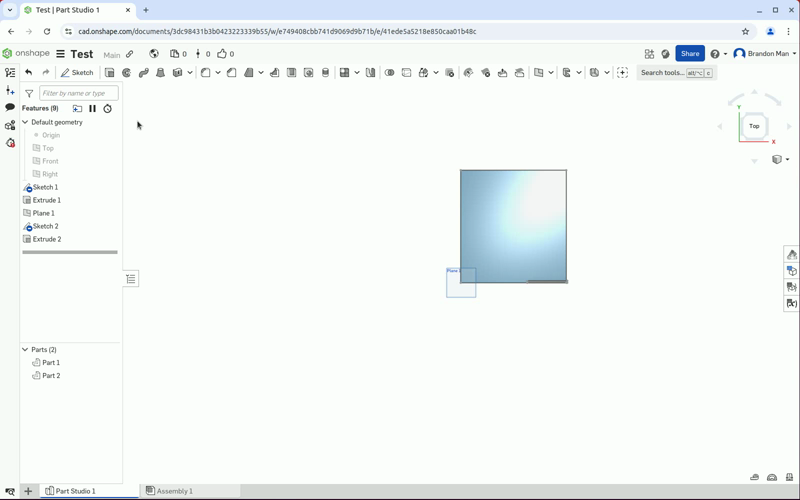
key(shift+7)
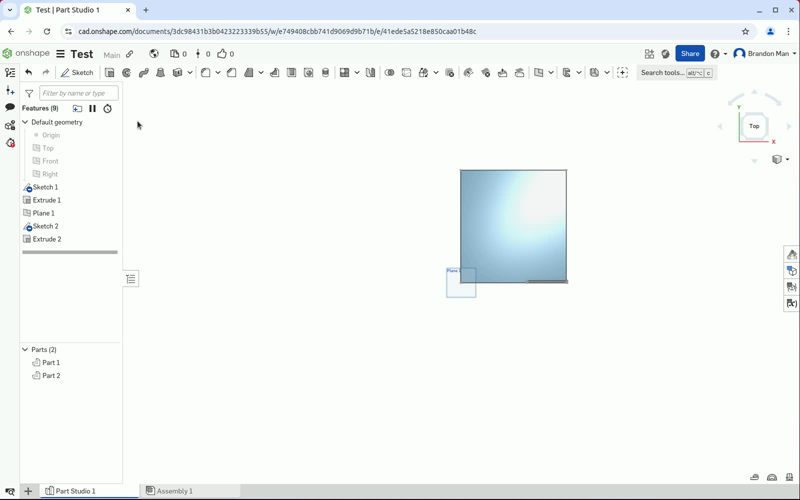
key(up, 3)
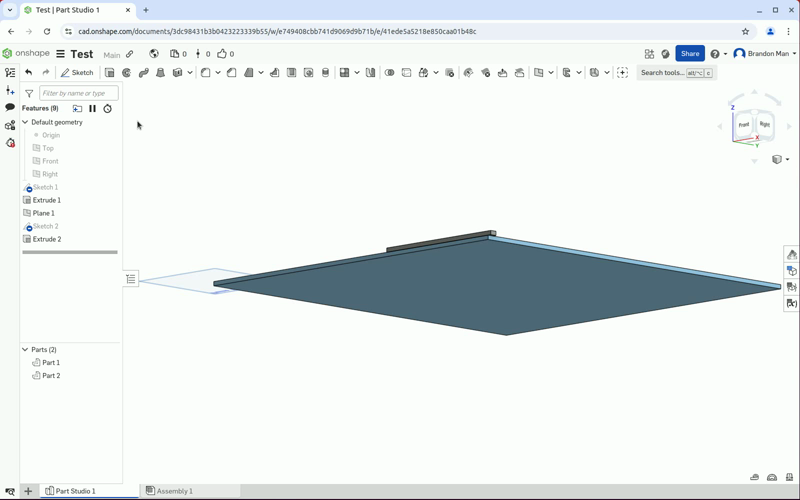
key(left, 3)
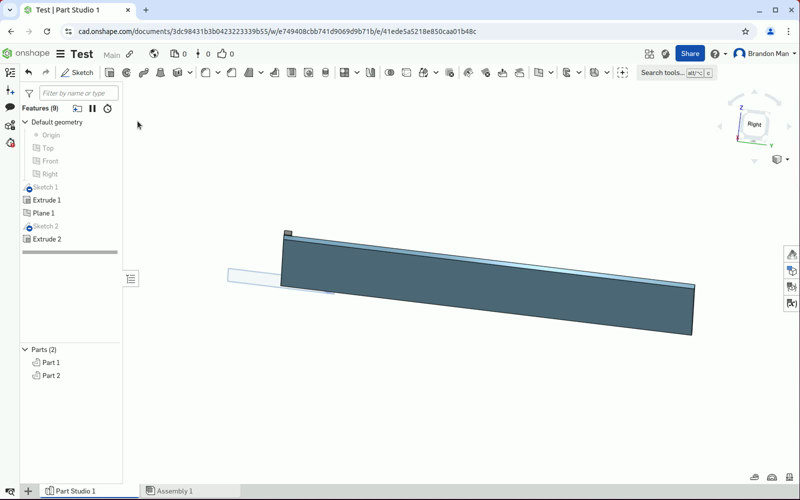
key(right, 3)
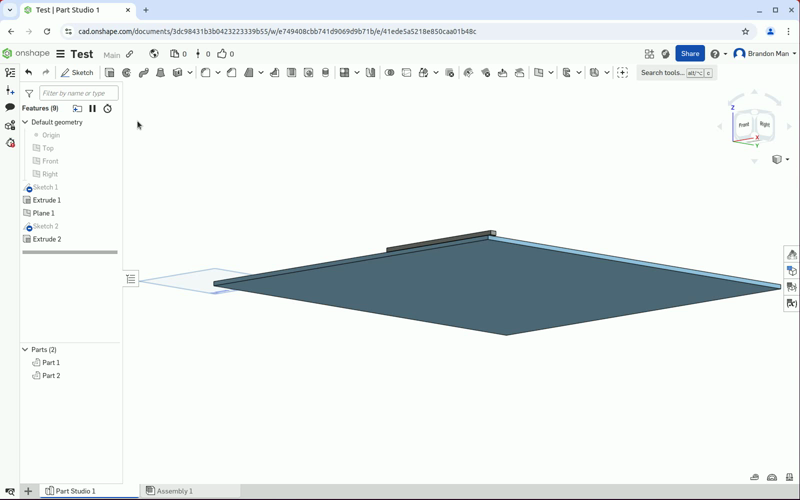
key(down, 3)
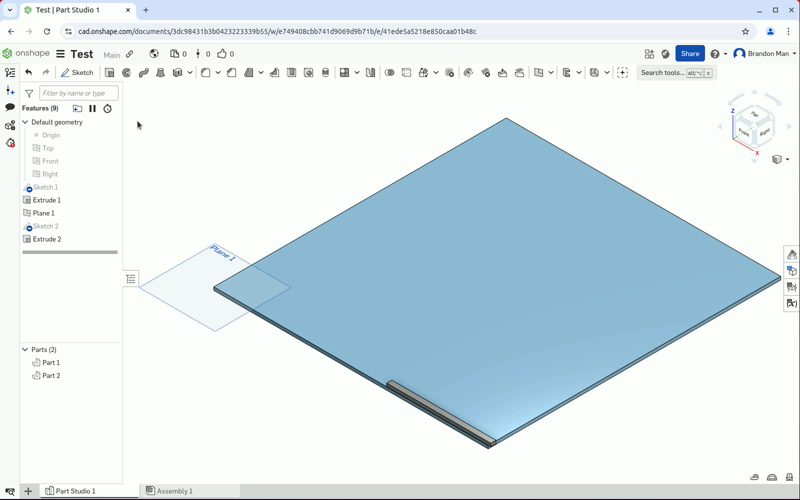
mouse_move(73, 189)
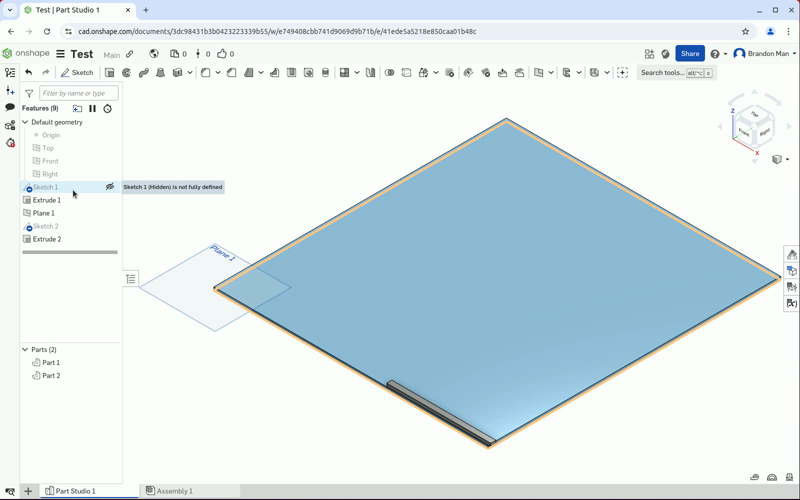
click(73, 189)